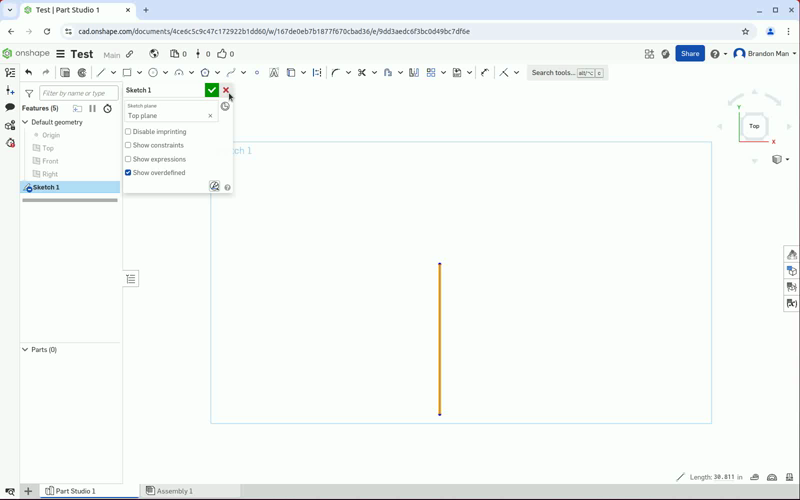
key(shift+h)
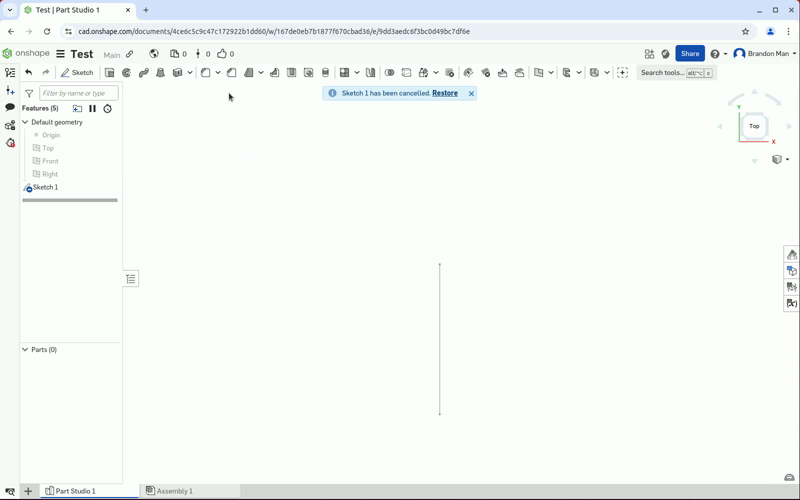
key(shift+s)
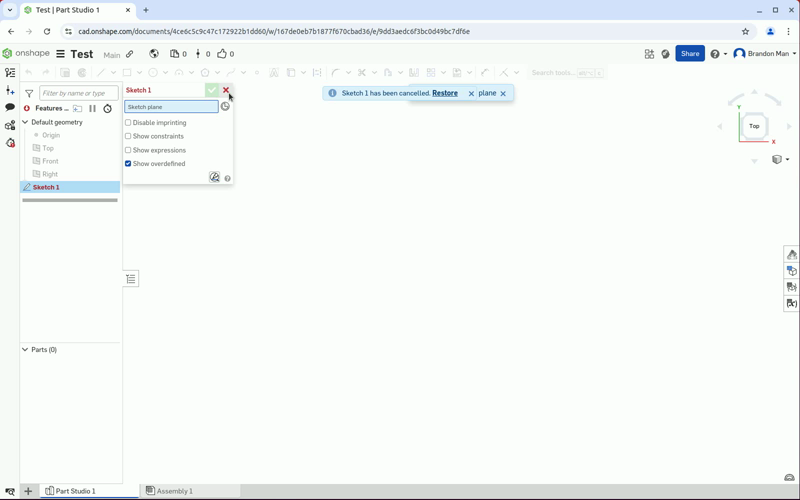
mouse_move(73, 150)
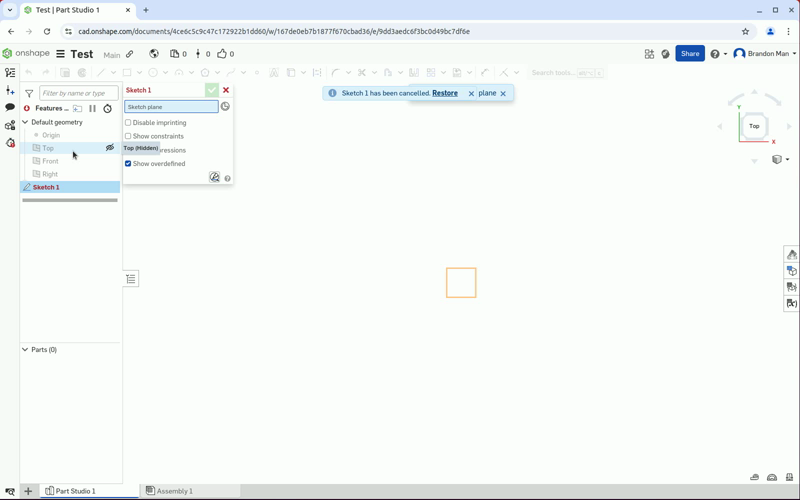
click(73, 150)
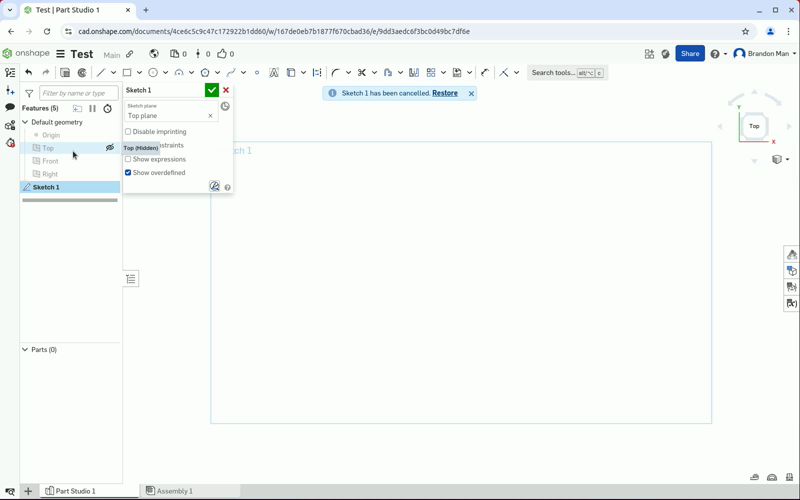
mouse_move(73, 352)
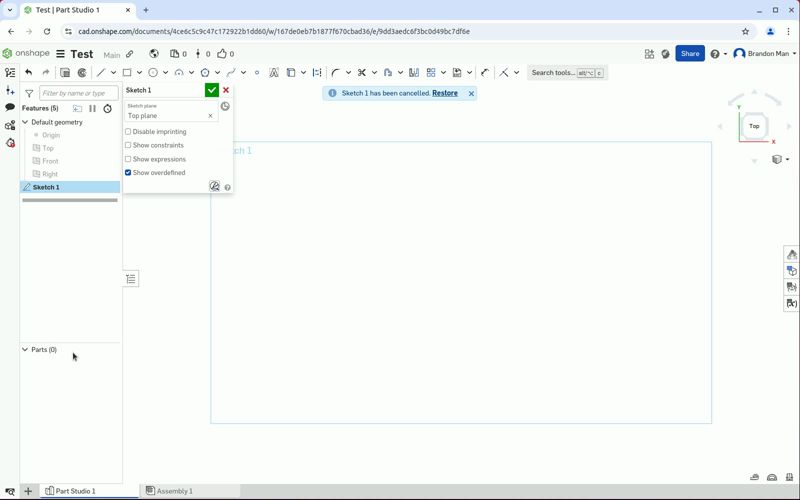
key(y)
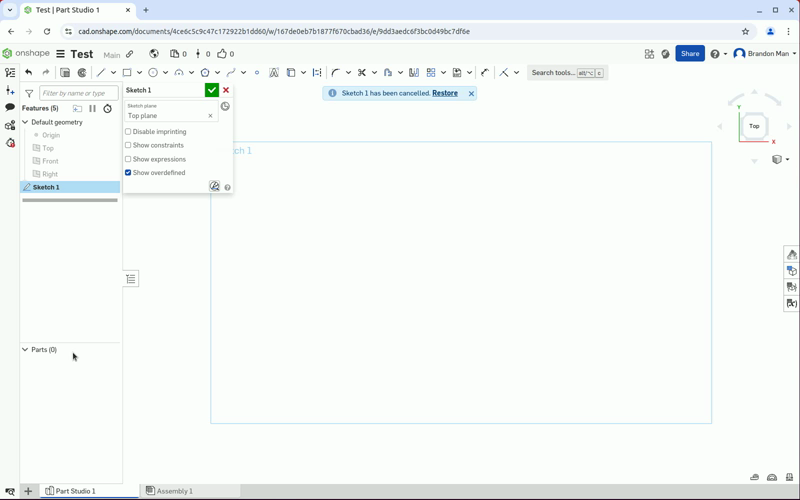
key(l)
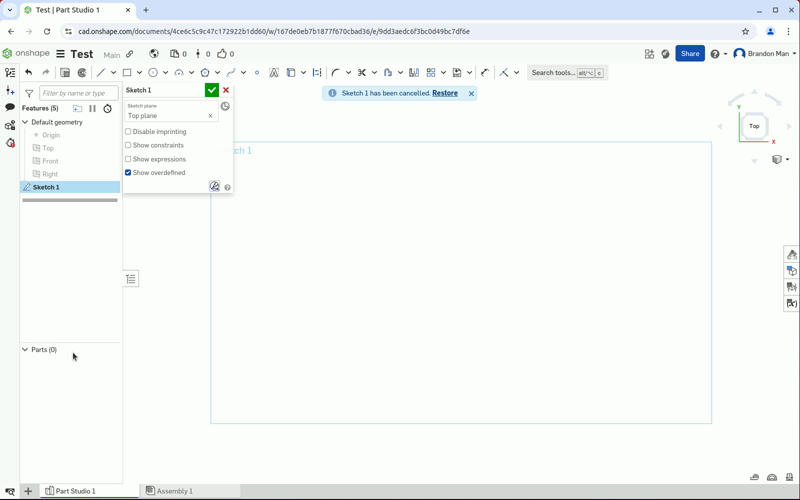
key_down(shift)
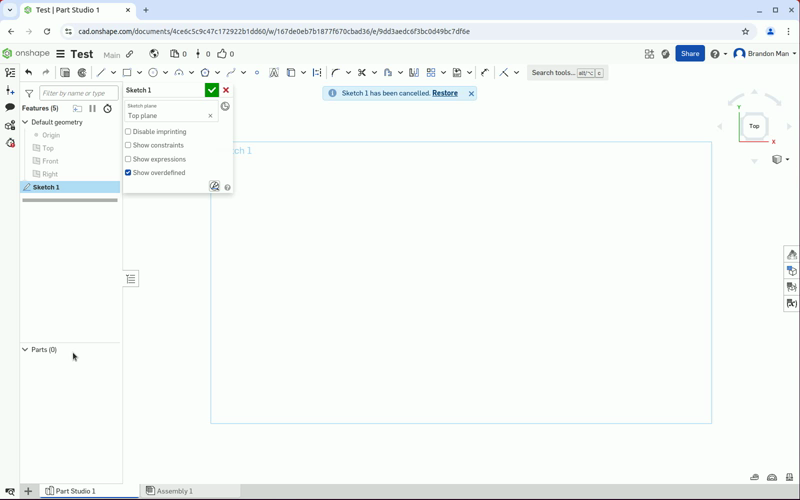
mouse_move(376, 316)
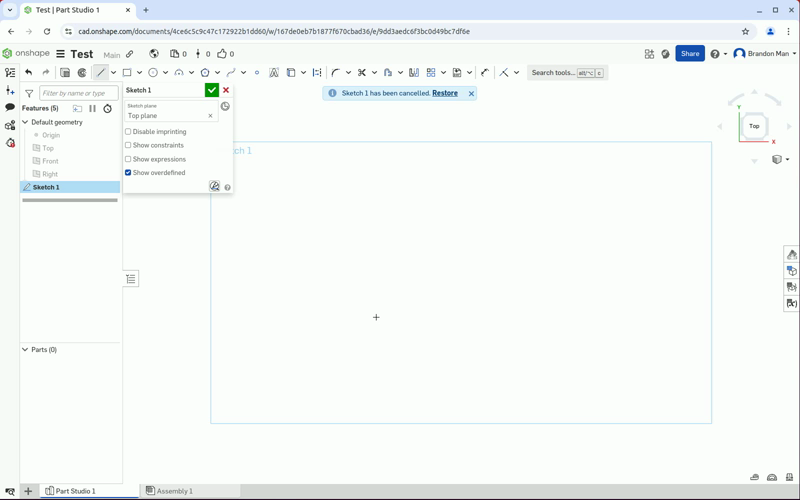
click(376, 316)
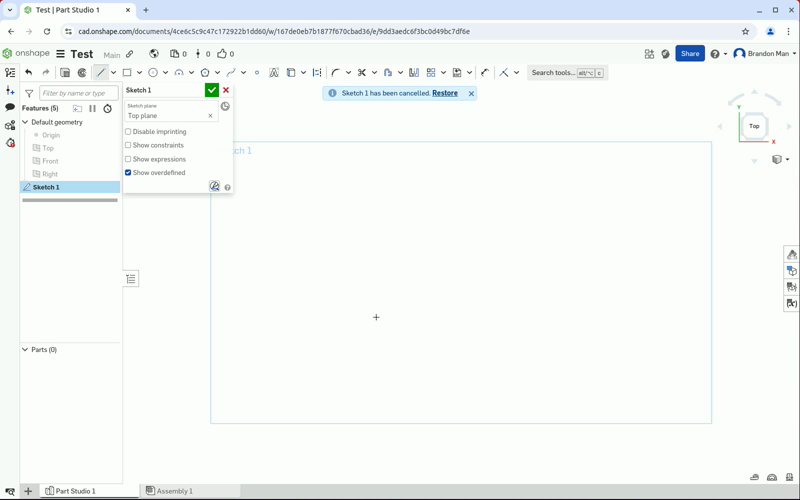
key_up(shift)
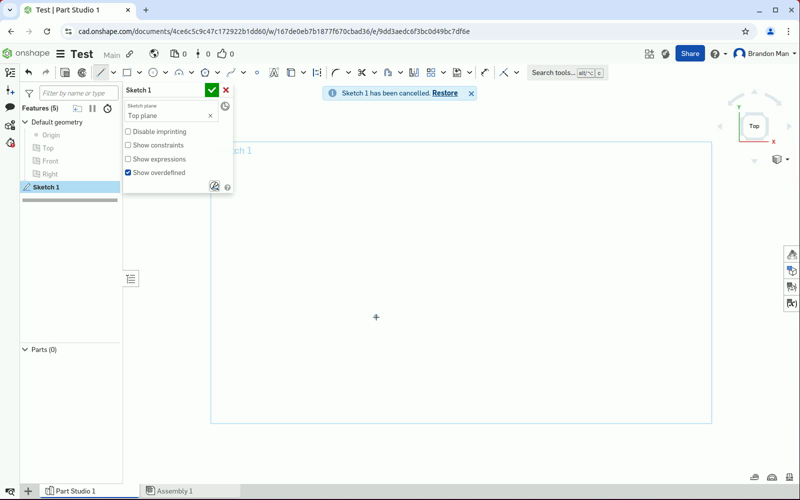
key_down(shift)
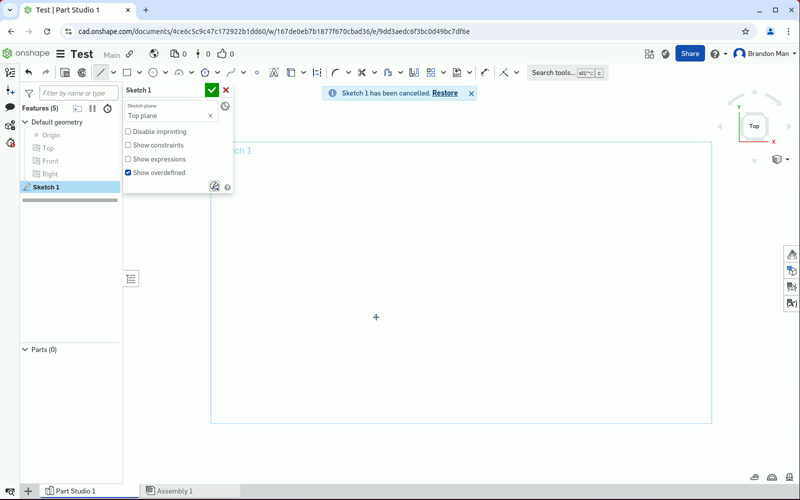
mouse_move(460, 316)
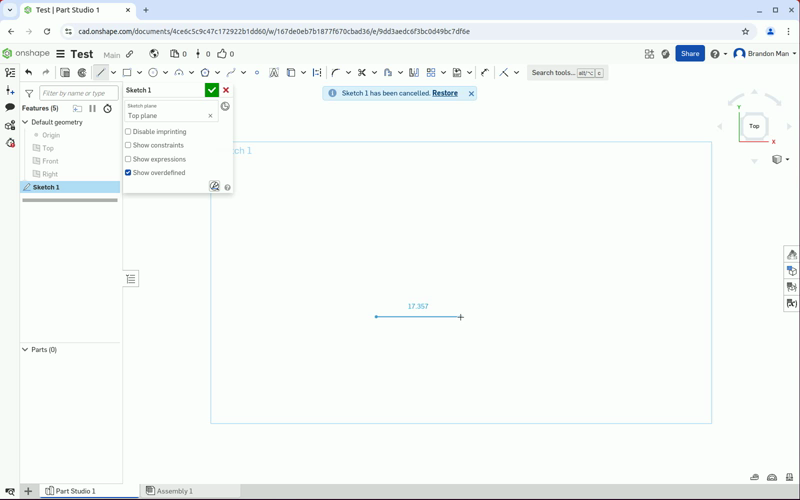
click(460, 316)
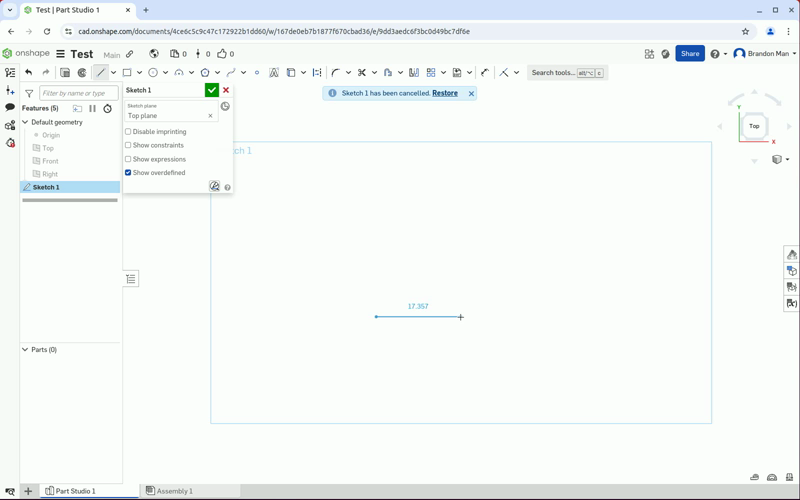
key_up(shift)
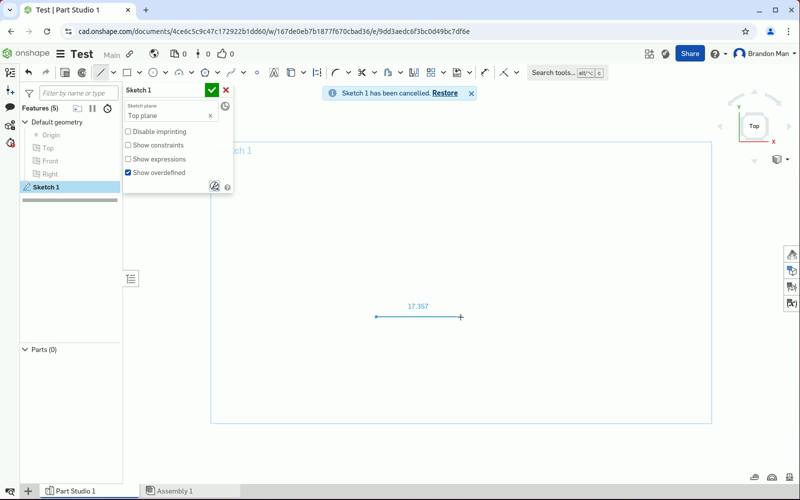
key_down(shift)
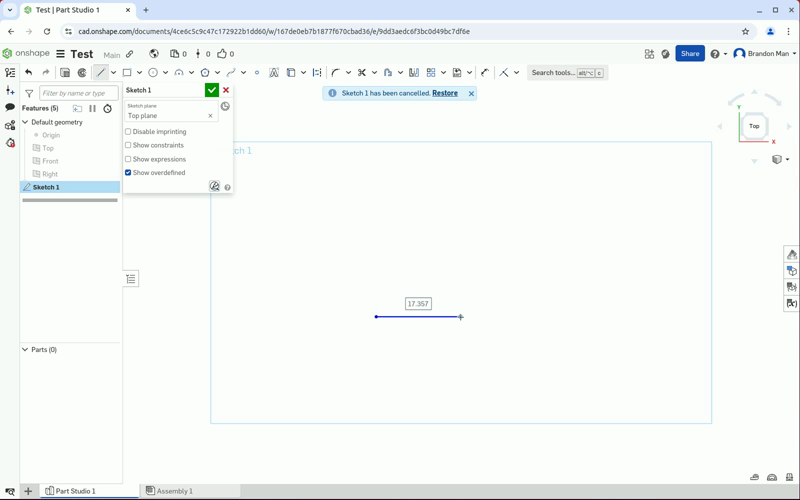
mouse_move(558, 230)
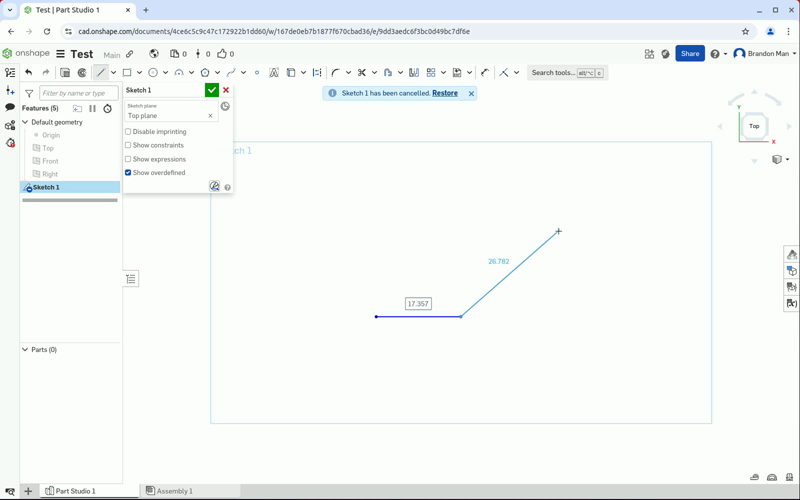
click(558, 230)
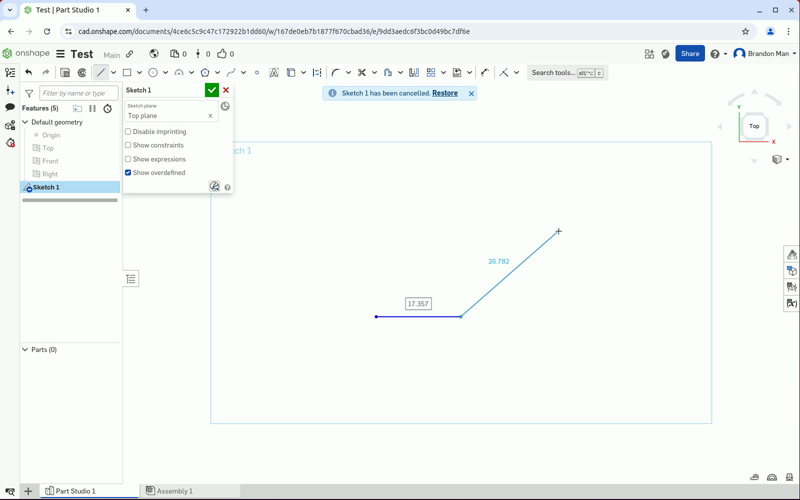
key_up(shift)
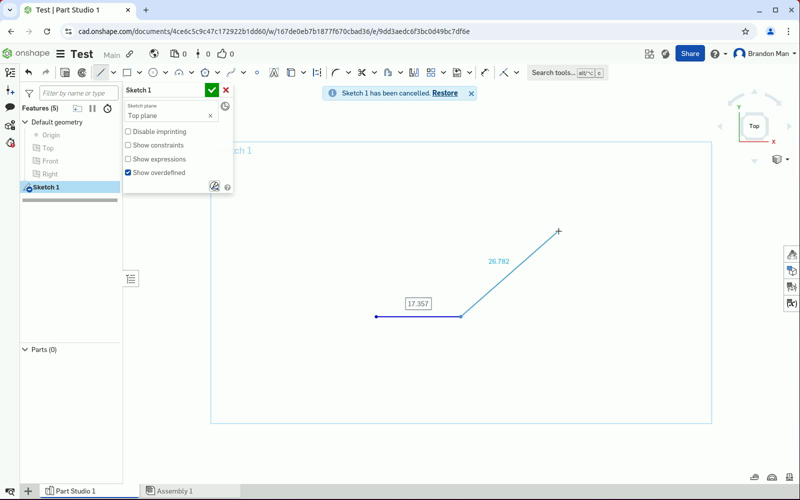
key_down(shift)
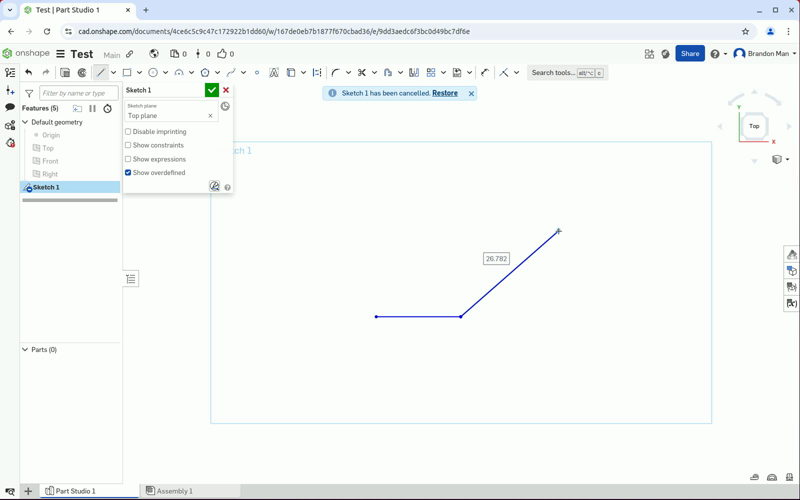
mouse_move(376, 230)
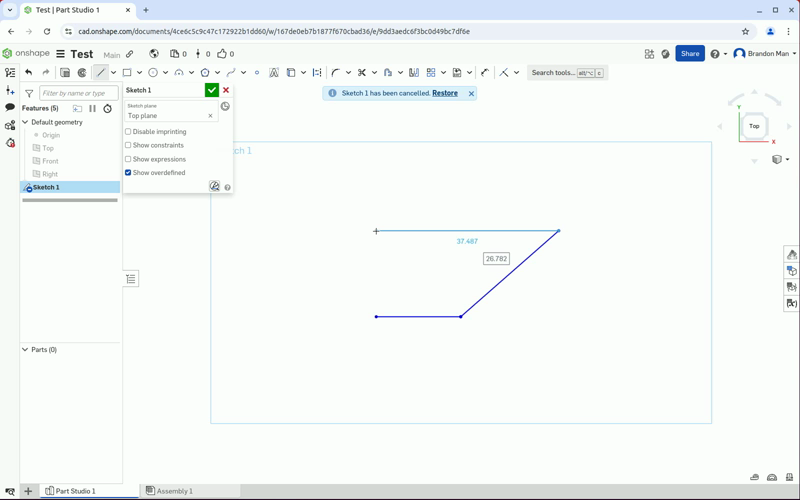
click(376, 230)
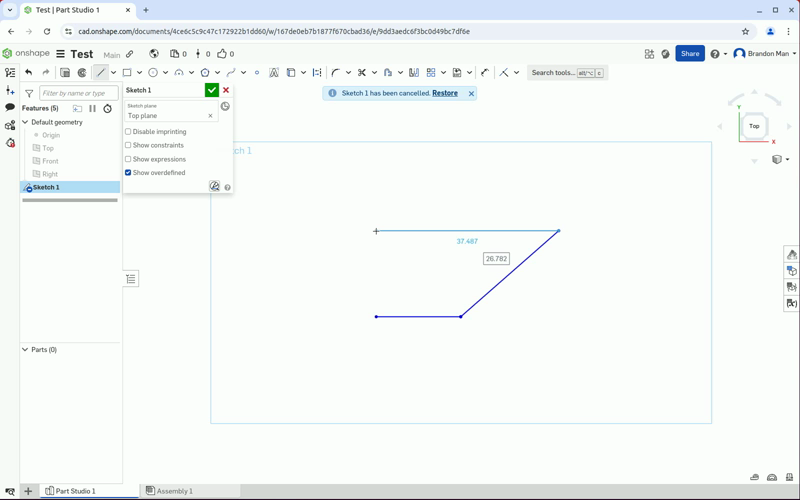
key_up(shift)
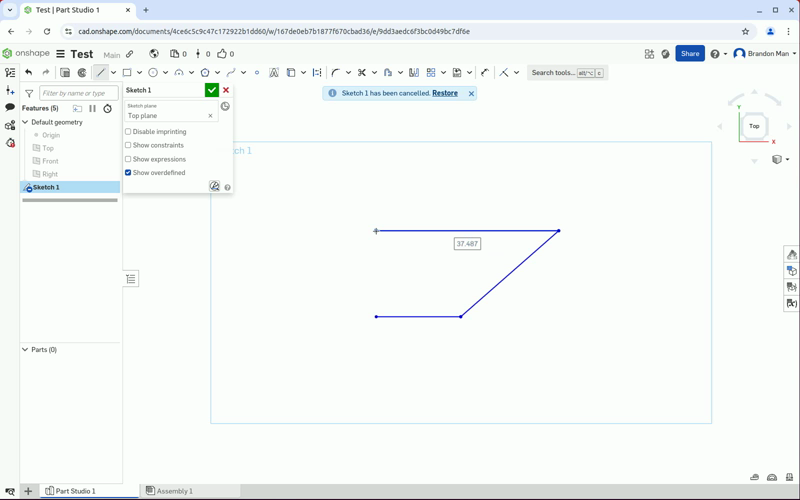
key_down(shift)
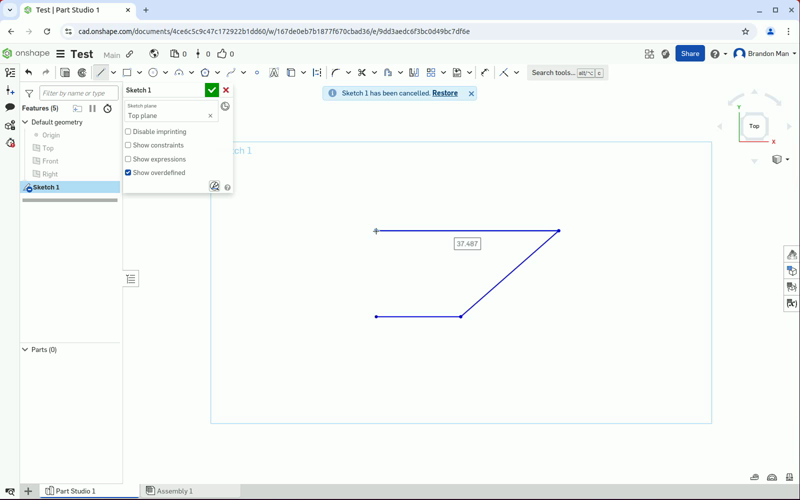
mouse_move(376, 316)
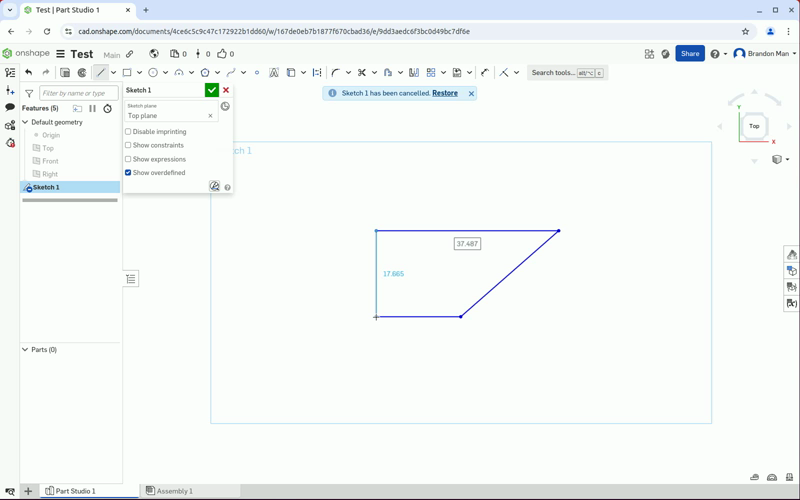
key_up(shift)
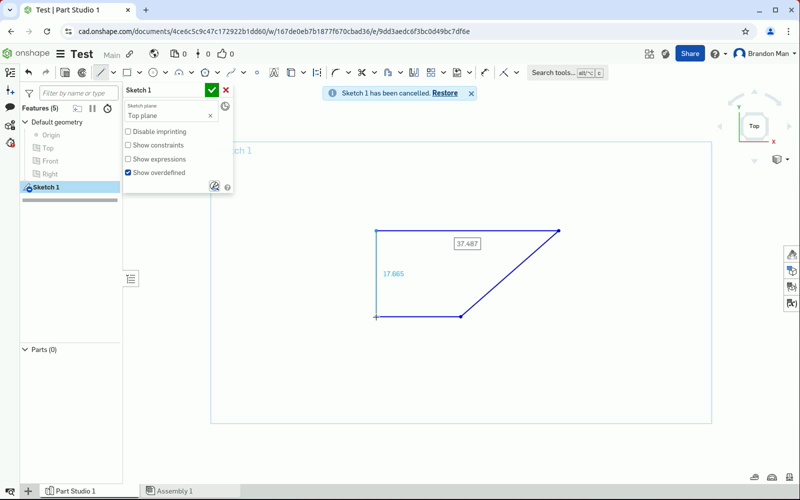
click(376, 316)
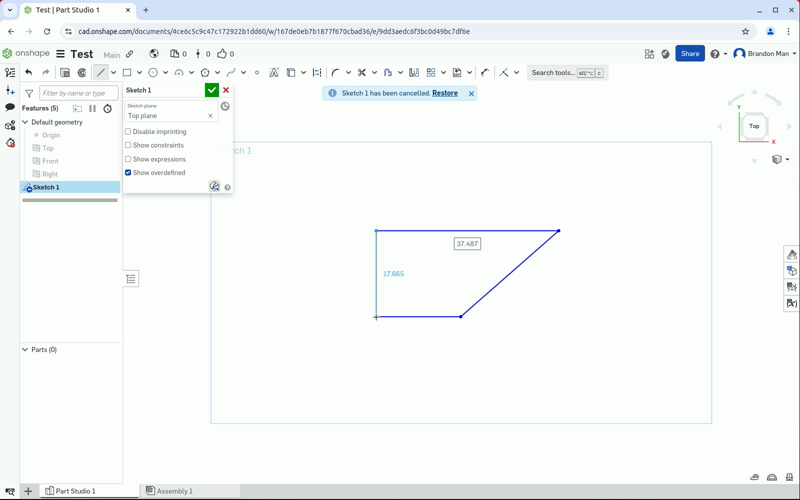
key(esc)
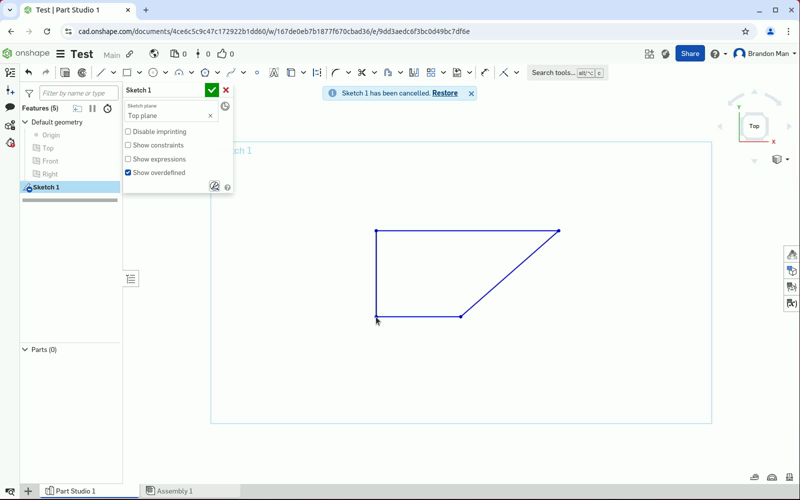
mouse_move(478, 285)
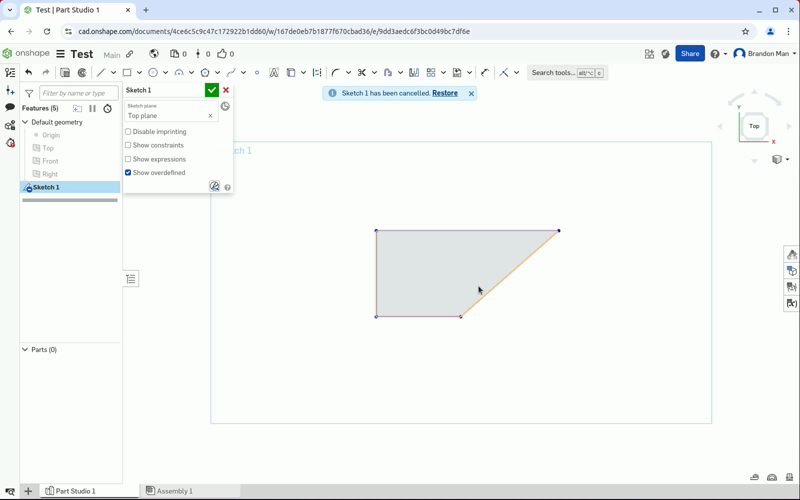
click(478, 285)
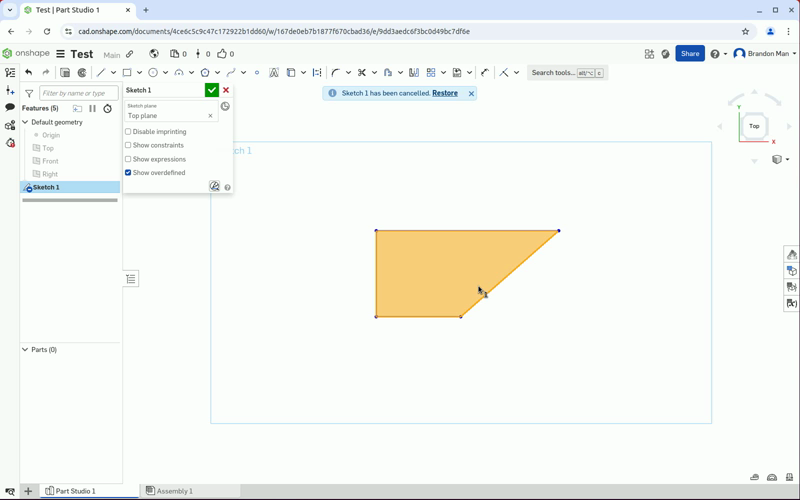
mouse_move(73, 352)
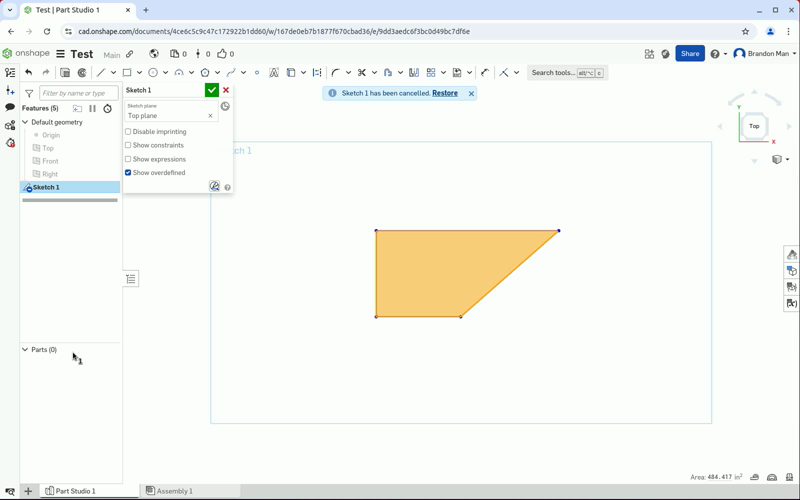
key(shift+y)
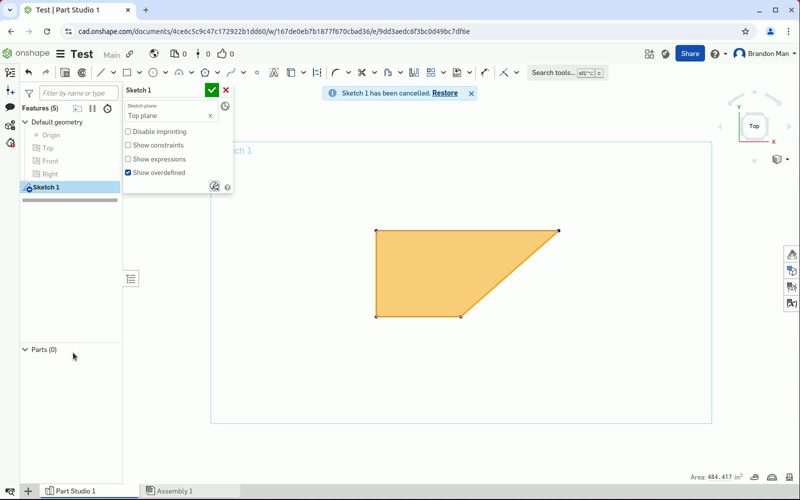
key(shift+e)
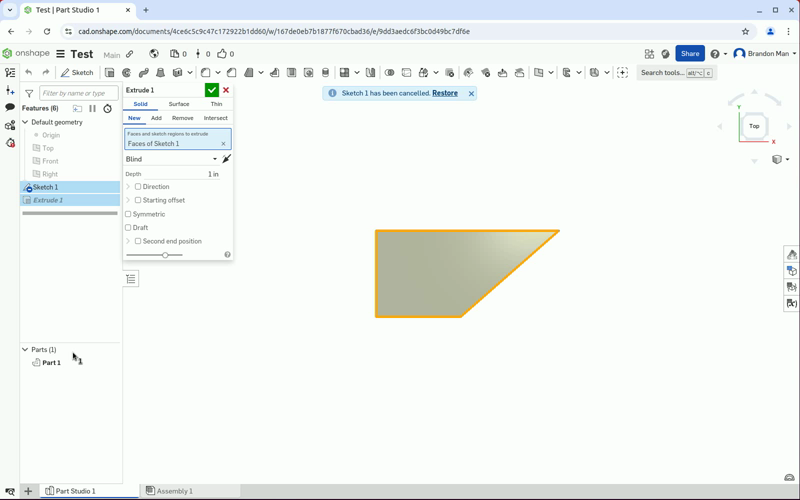
mouse_move(143, 106)
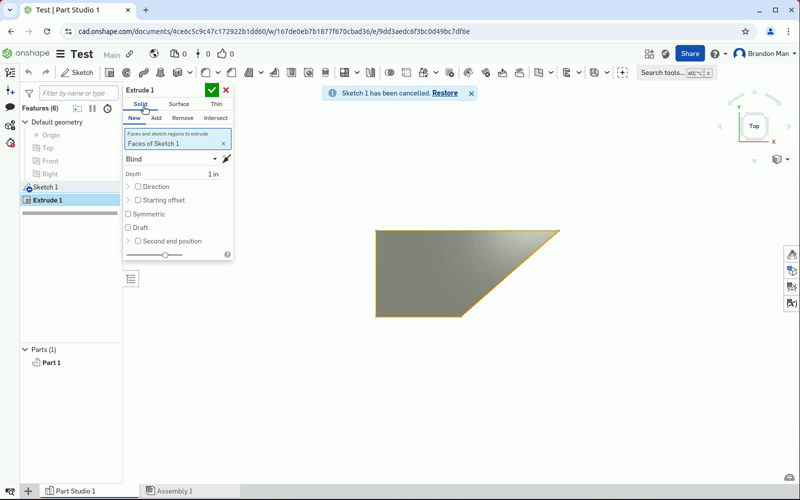
click(143, 106)
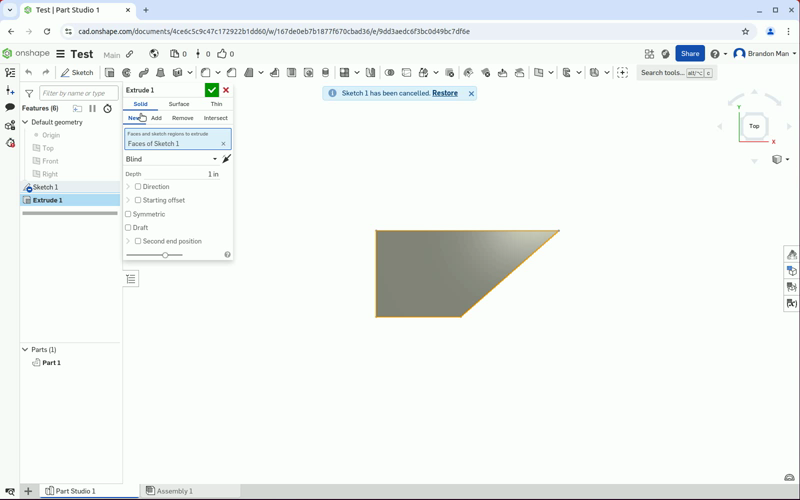
mouse_move(137, 120)
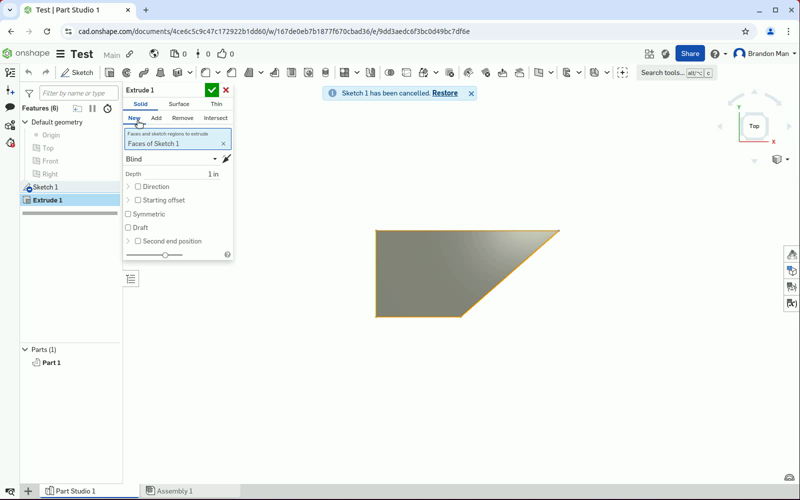
click(137, 120)
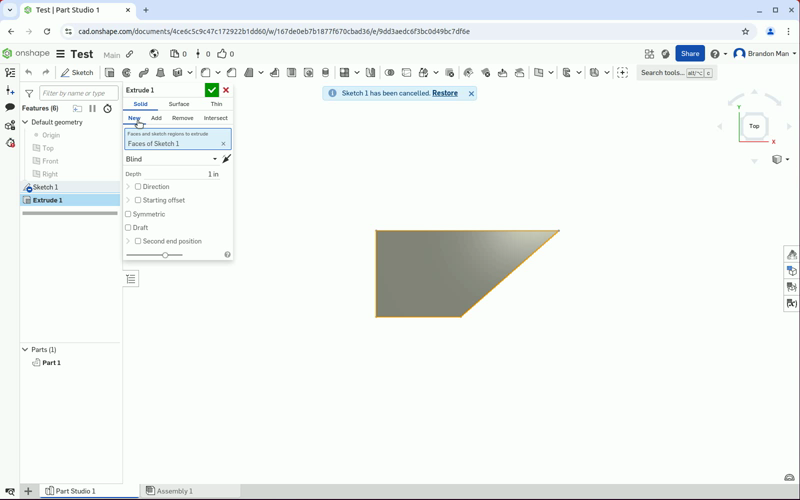
key(tab, 4)
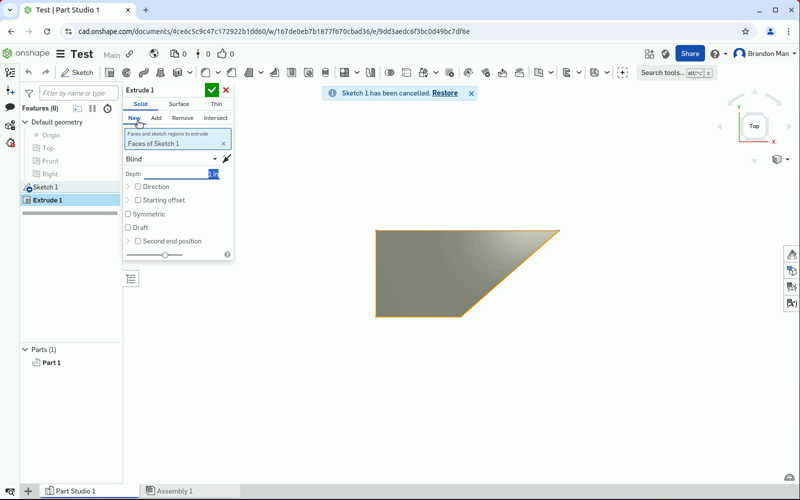
text(23.108)
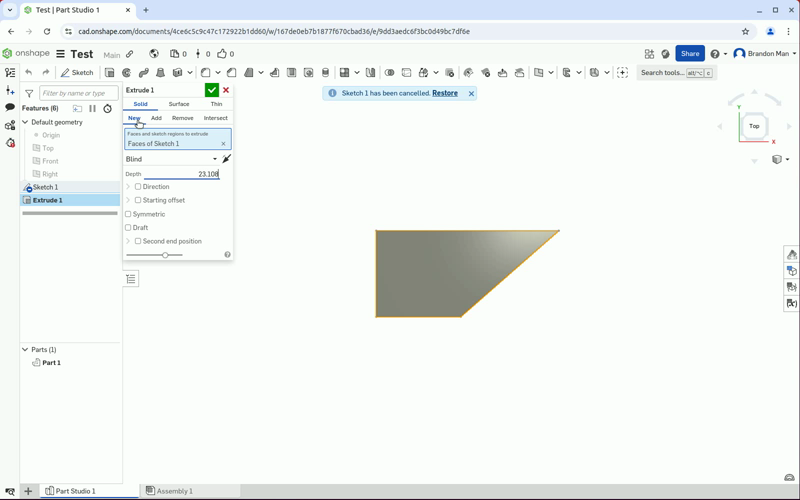
key(enter)
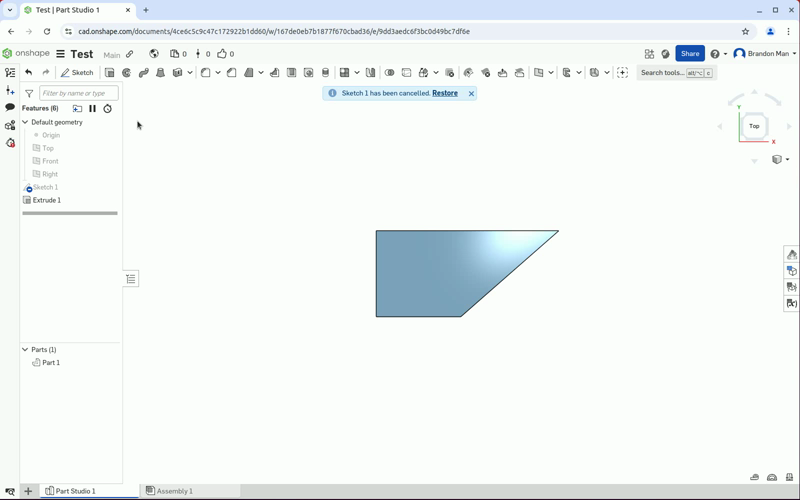
key(shift+h)
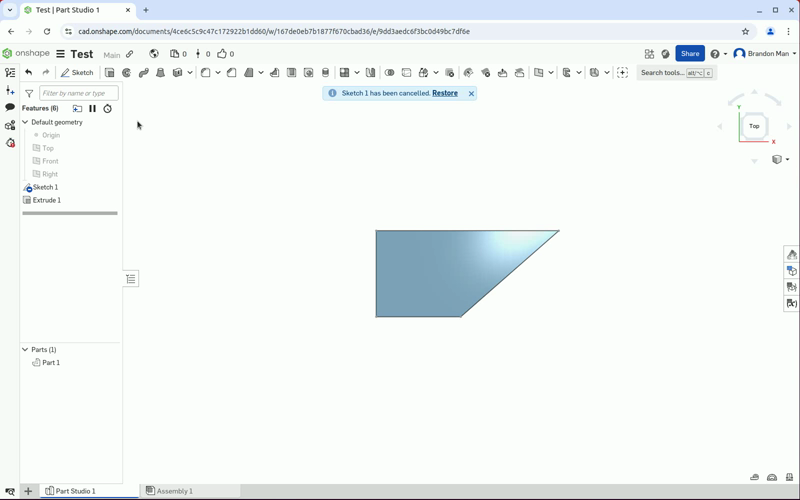
key(shift+h)
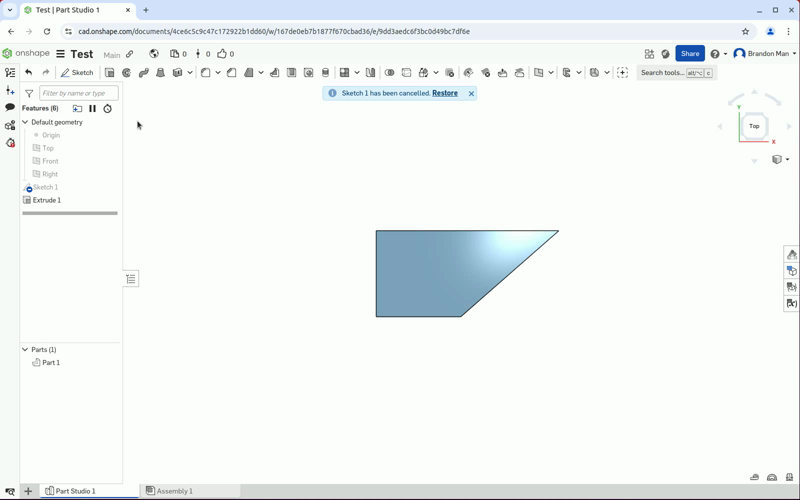
mouse_move(73, 189)
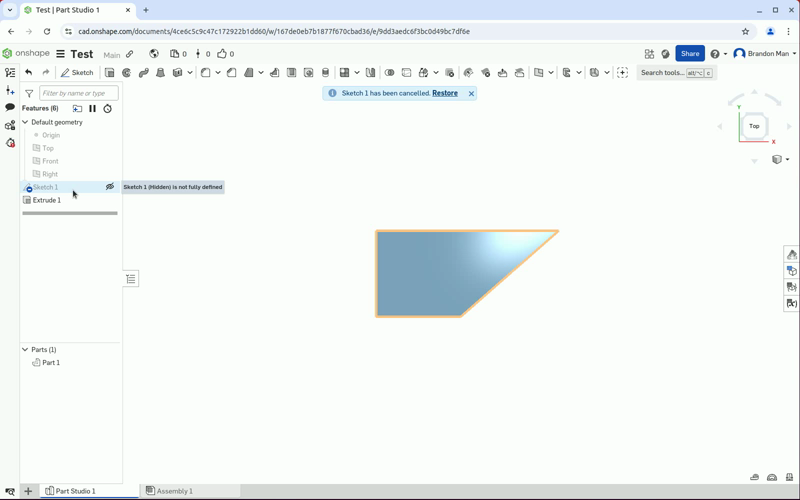
click(73, 189)
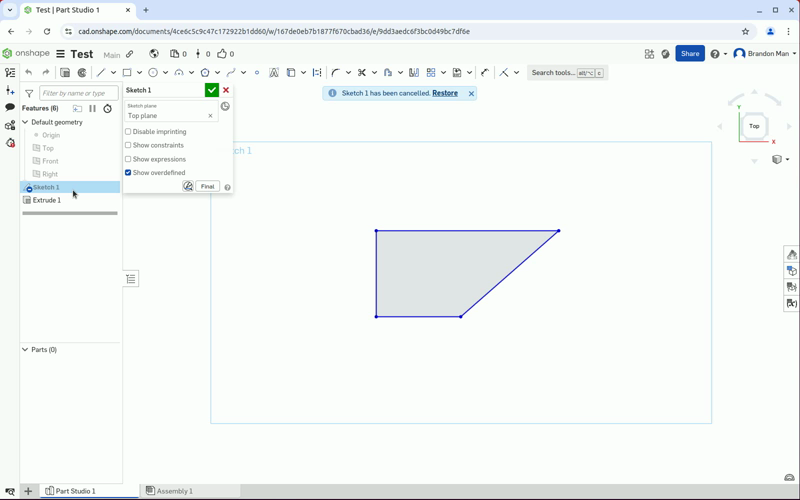
mouse_move(229, 92)
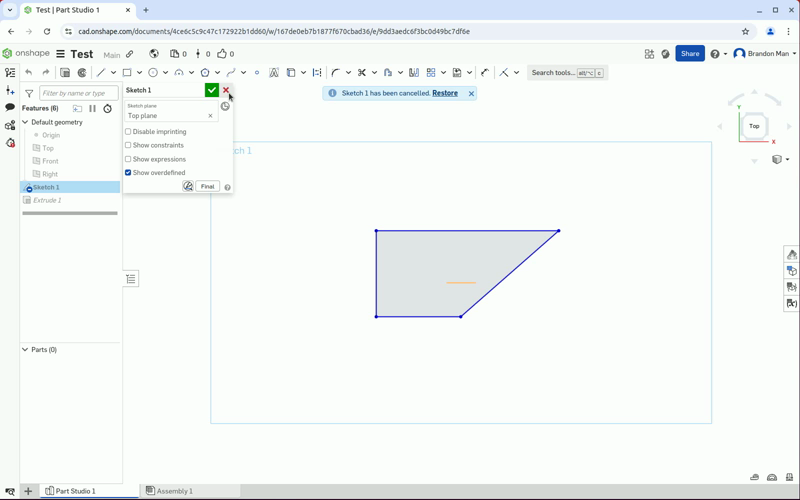
click(229, 92)
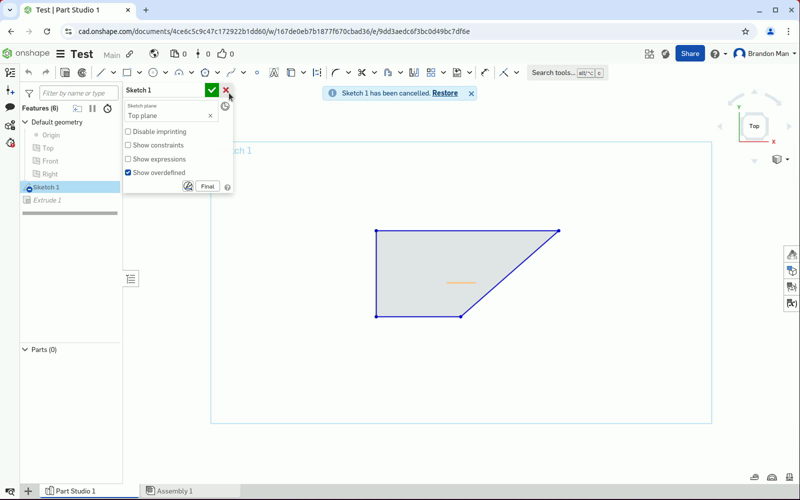
key(shift+s)
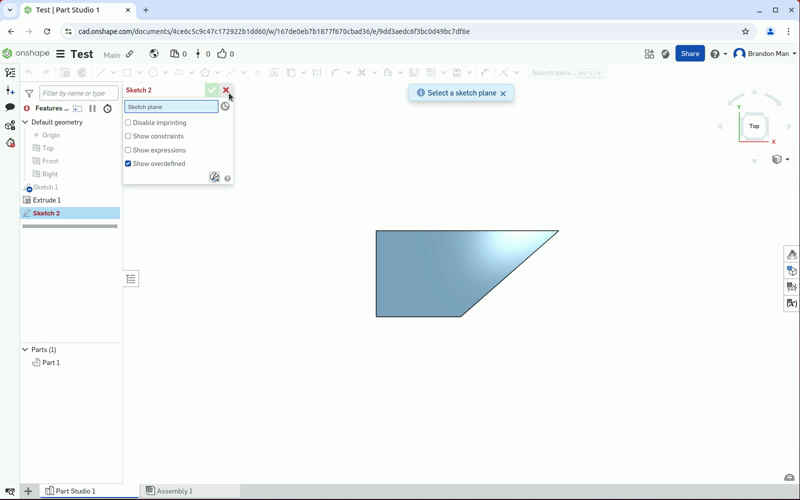
mouse_move(73, 150)
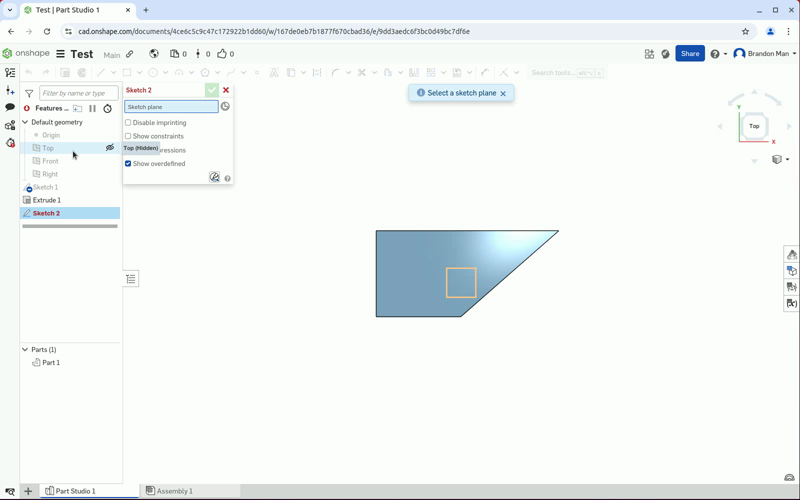
click(73, 150)
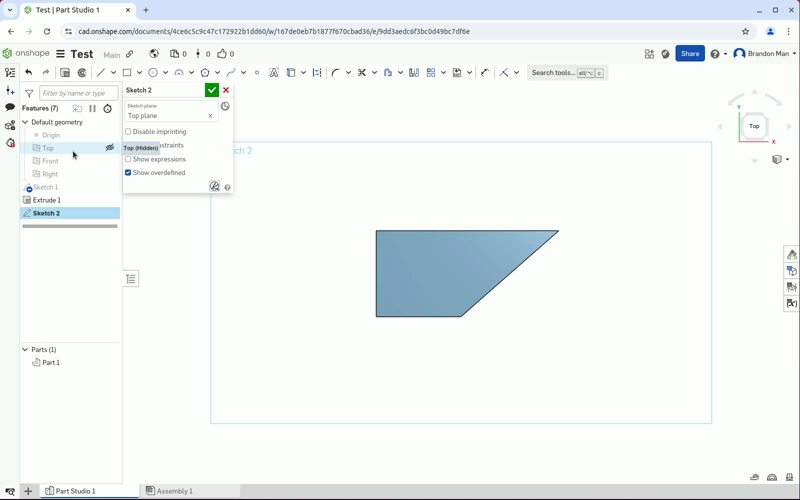
mouse_move(73, 352)
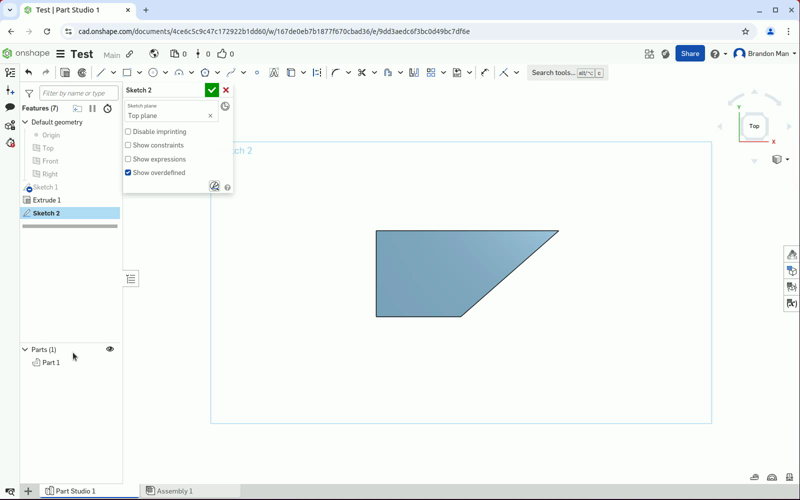
key(y)
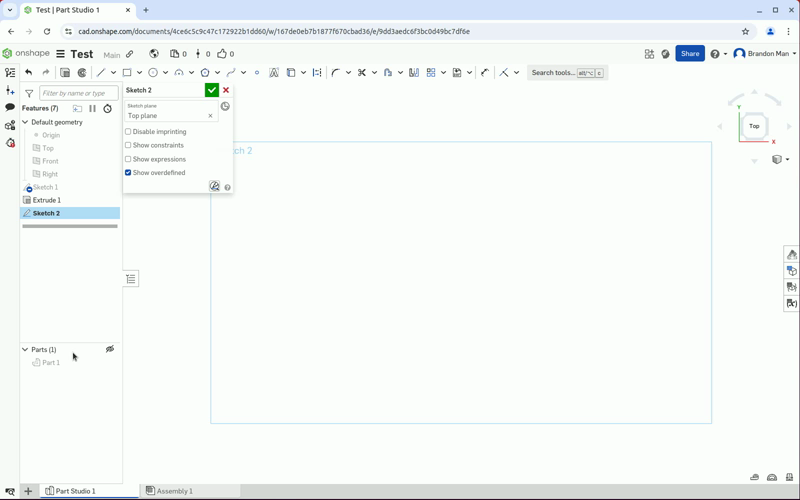
key(l)
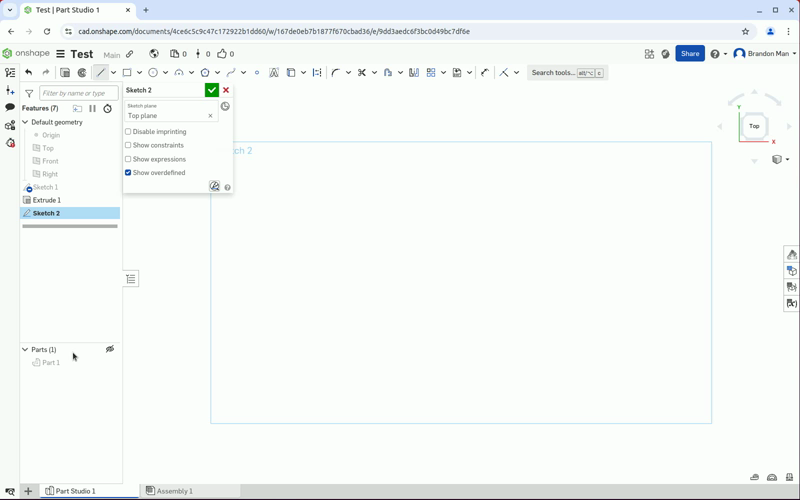
key_down(shift)
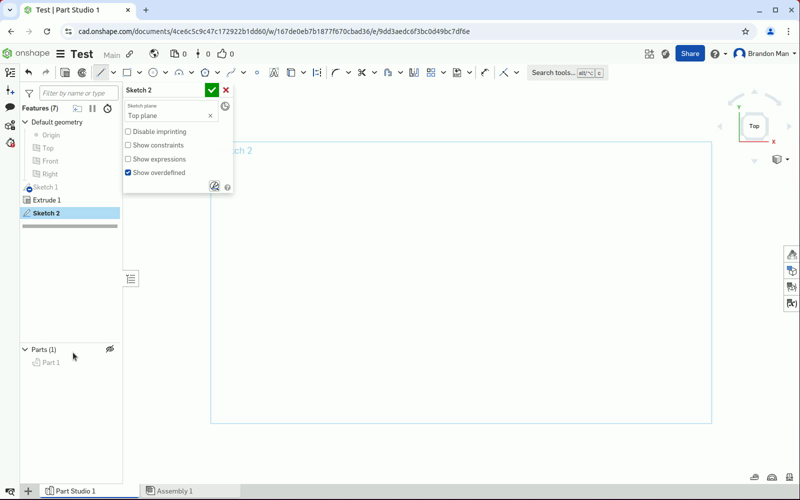
mouse_move(376, 316)
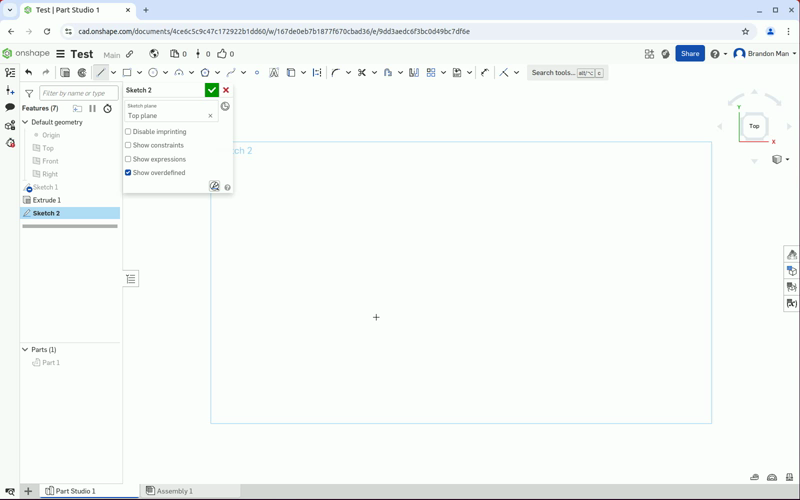
click(376, 316)
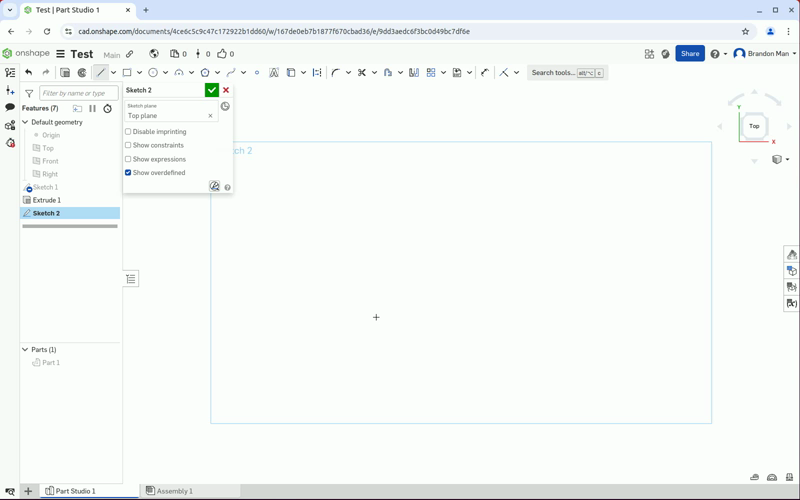
key_up(shift)
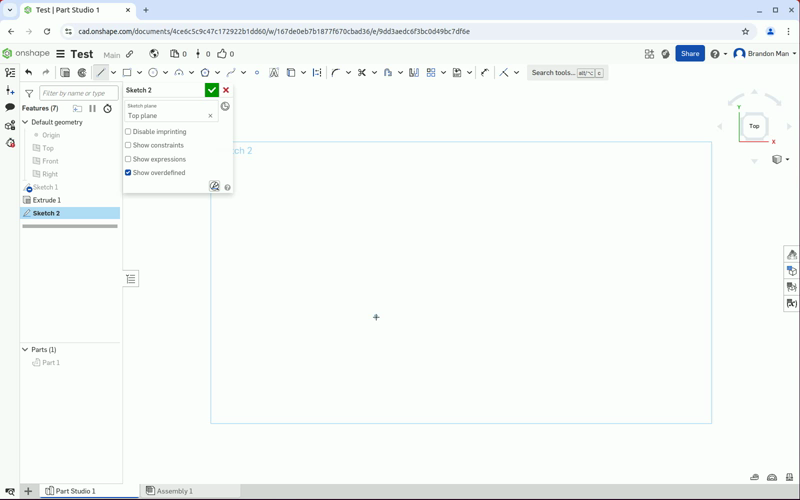
key_down(shift)
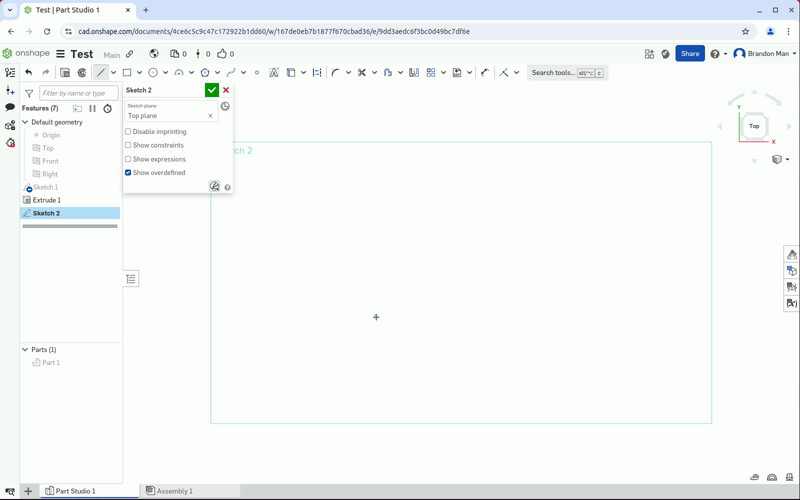
mouse_move(460, 316)
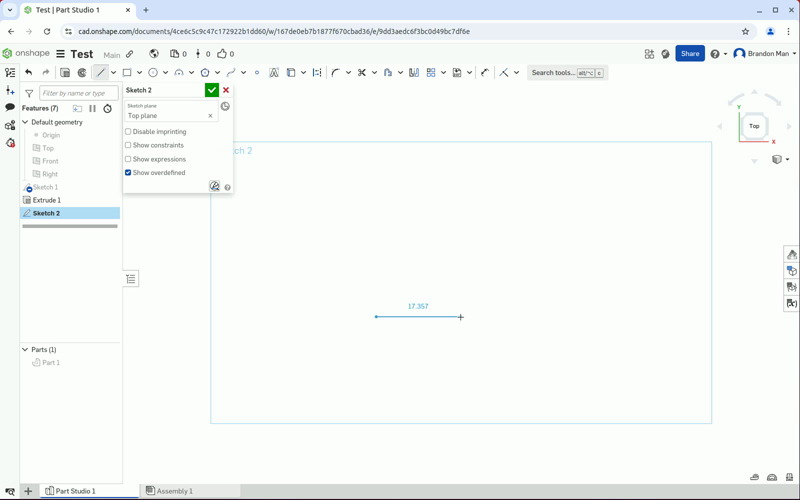
click(460, 316)
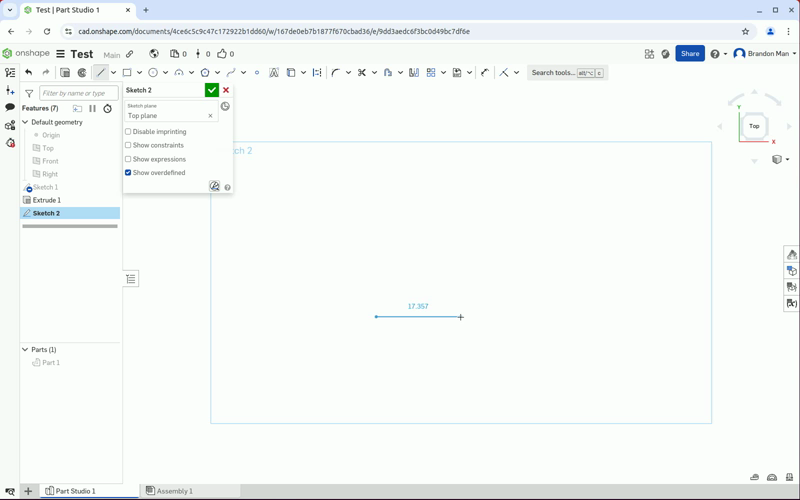
key_up(shift)
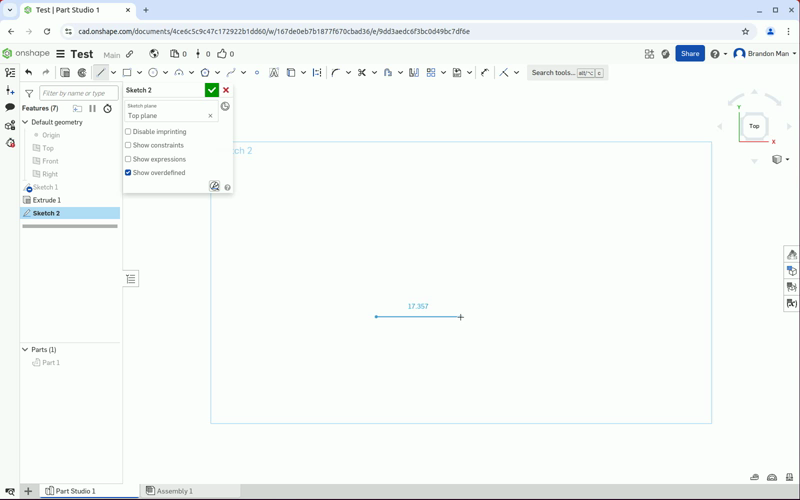
key_down(shift)
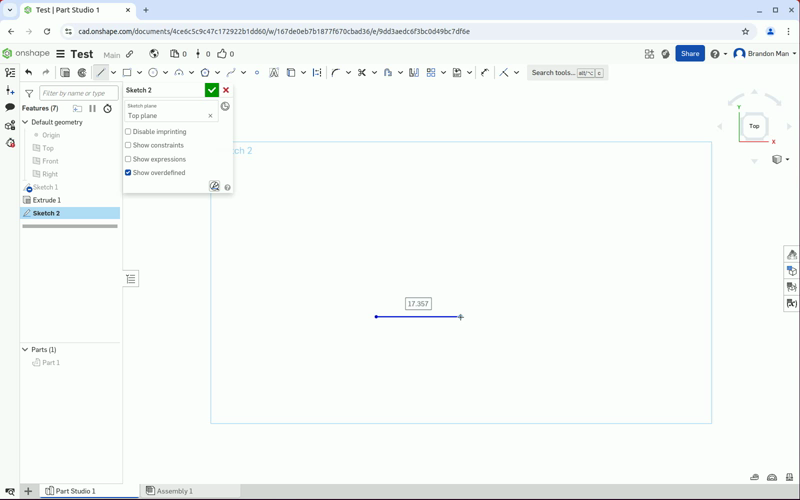
mouse_move(558, 230)
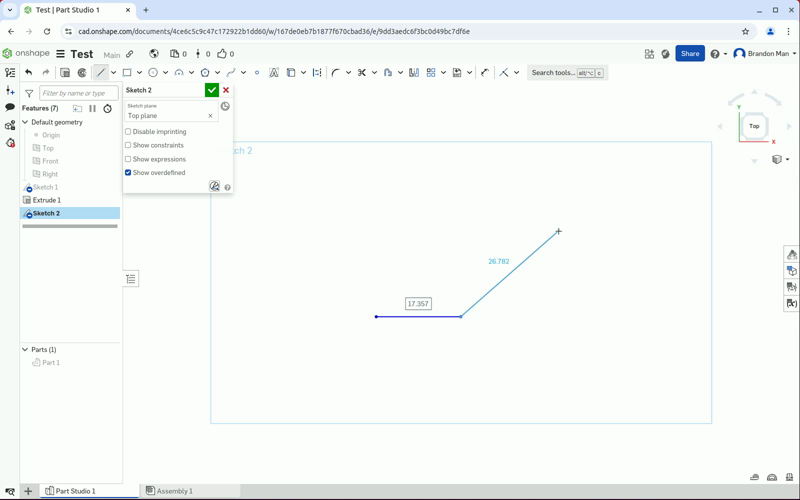
click(558, 230)
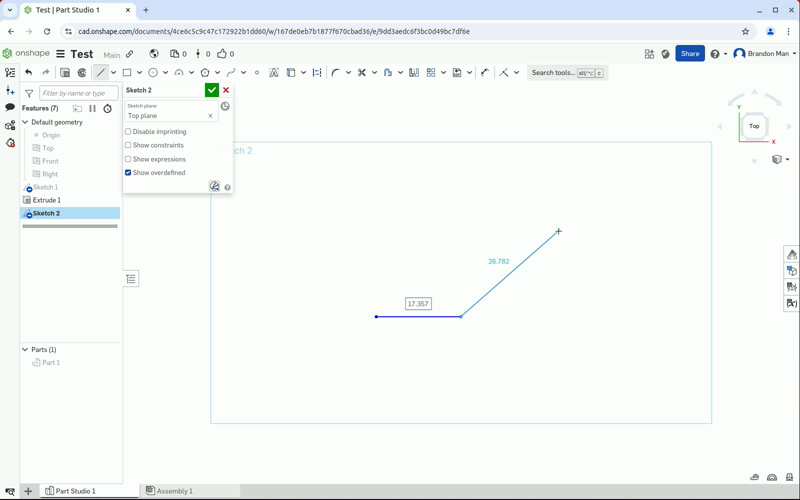
key_up(shift)
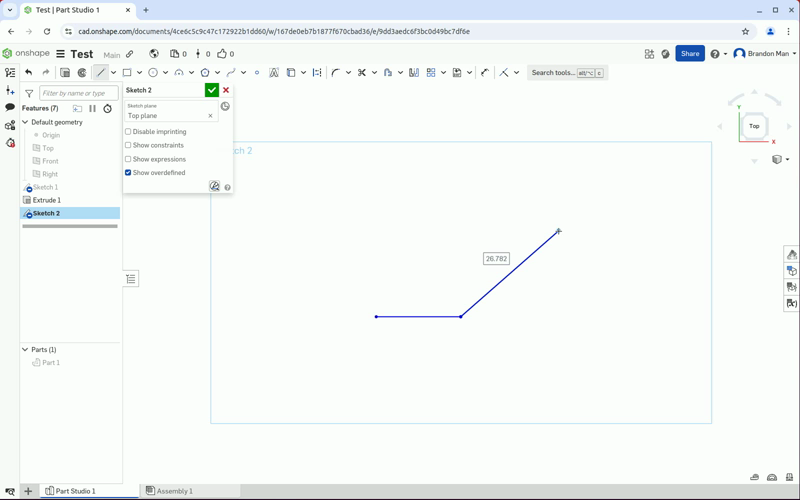
key_down(shift)
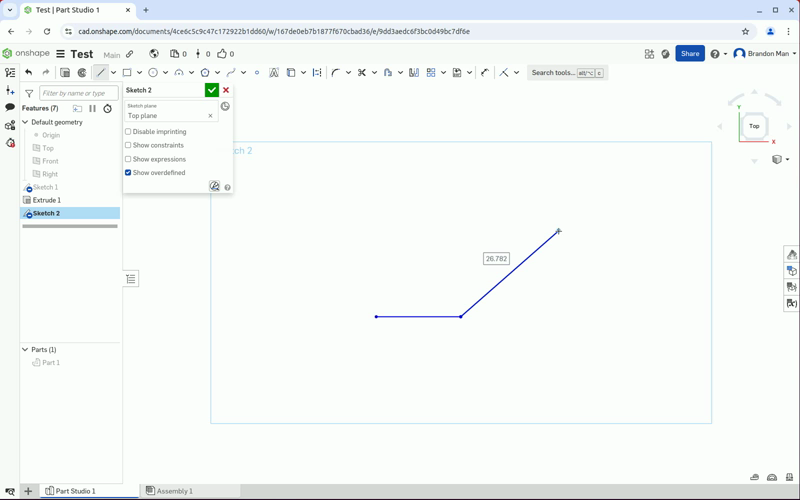
mouse_move(376, 230)
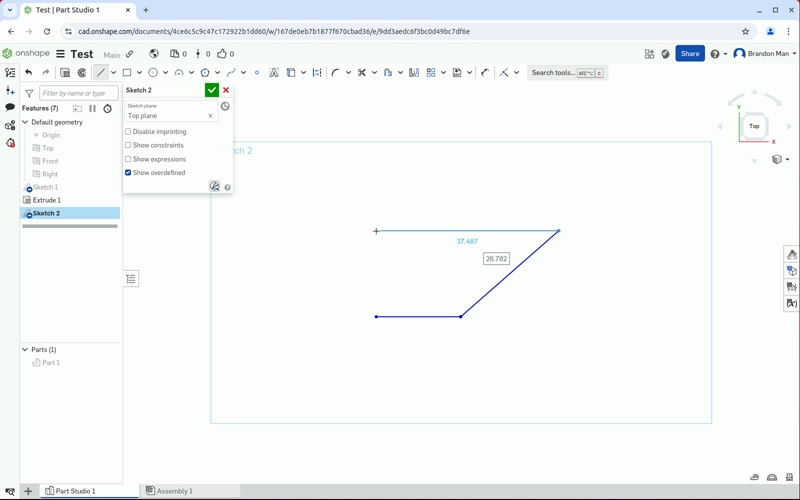
click(376, 230)
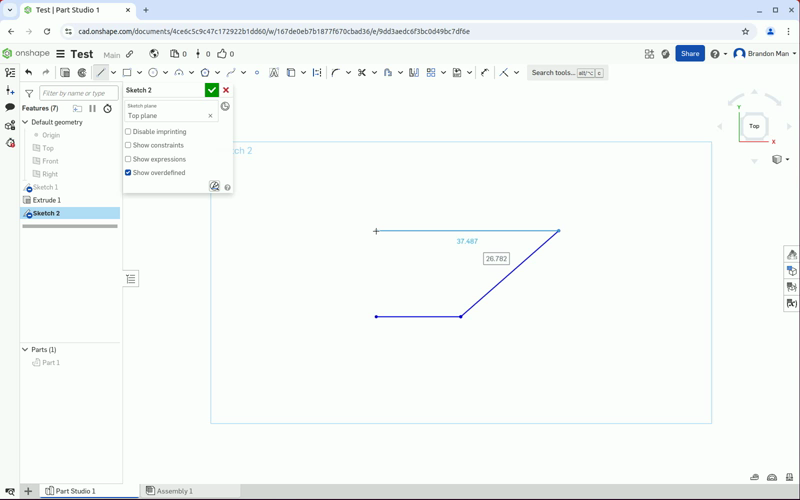
key_up(shift)
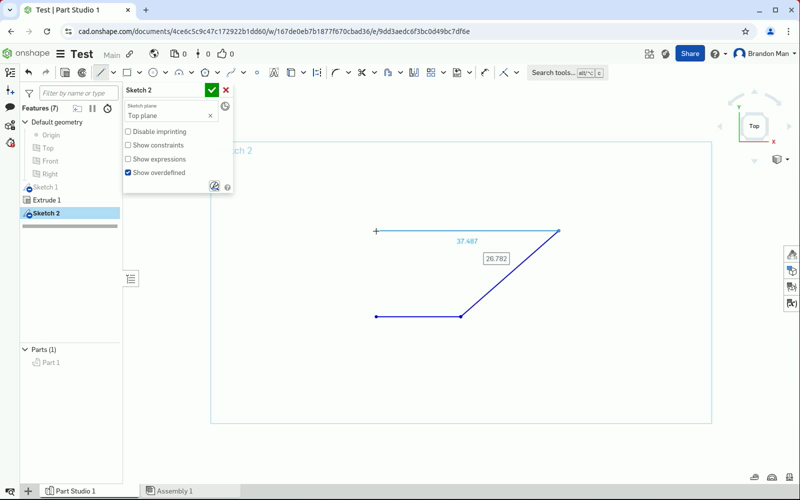
key_down(shift)
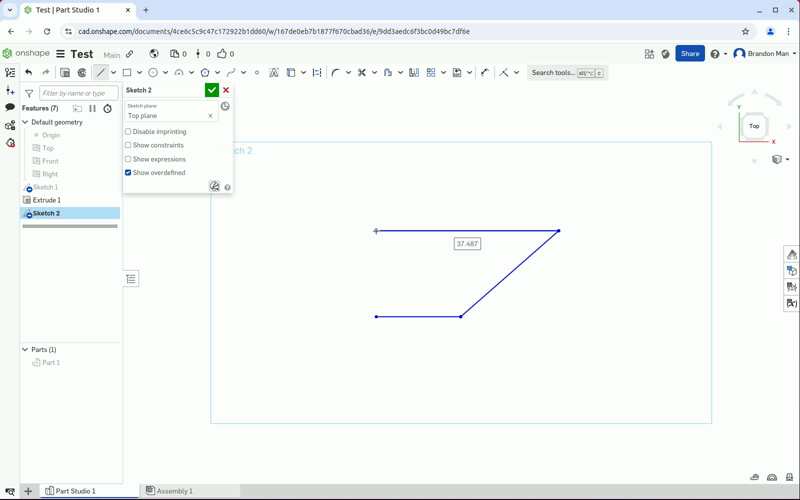
mouse_move(376, 316)
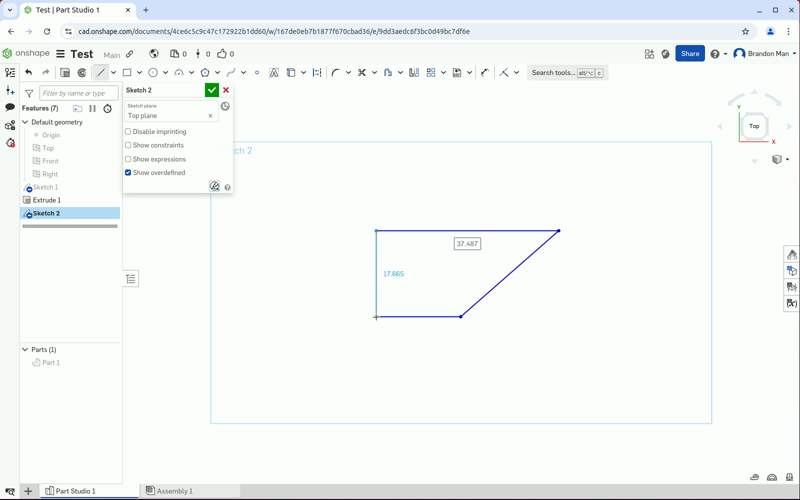
key_up(shift)
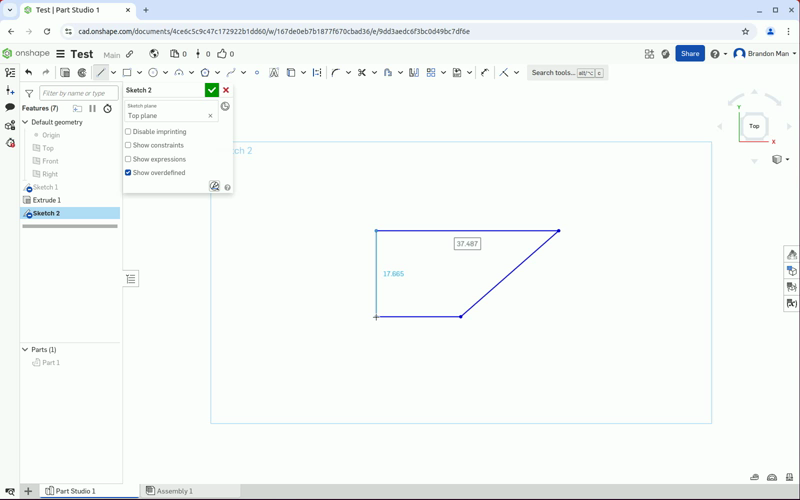
click(376, 316)
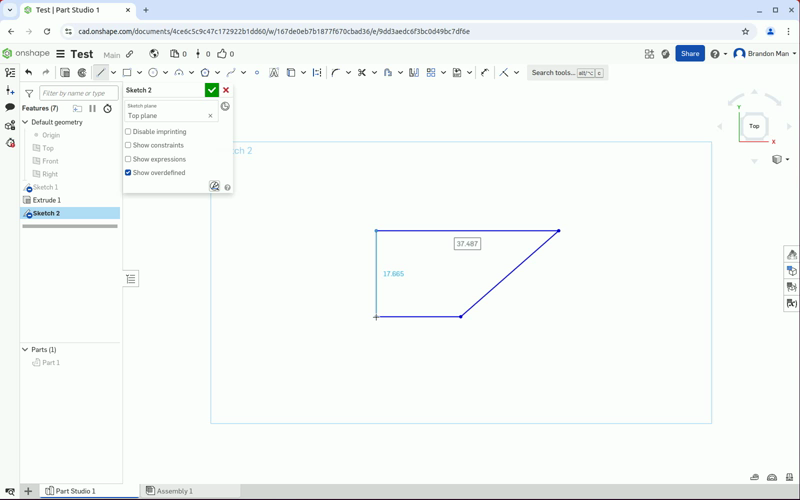
key(esc)
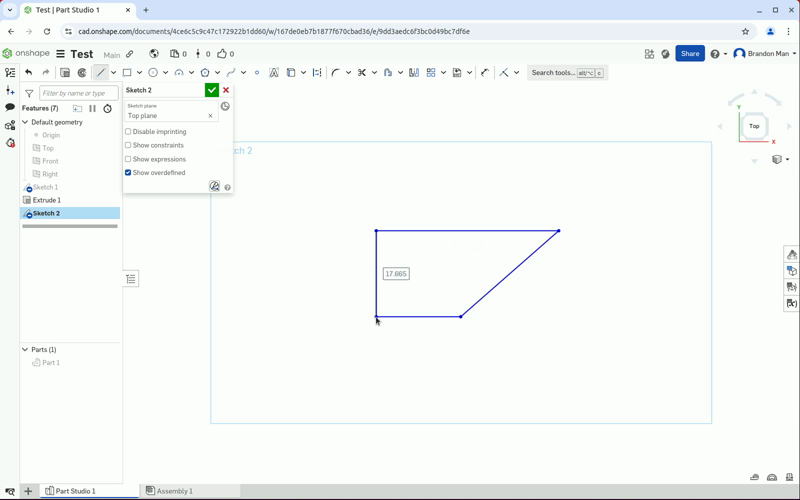
mouse_move(481, 251)
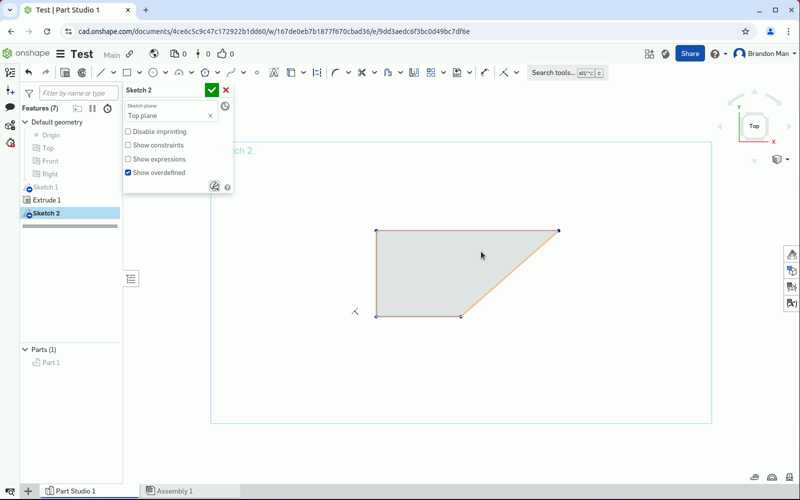
click(481, 251)
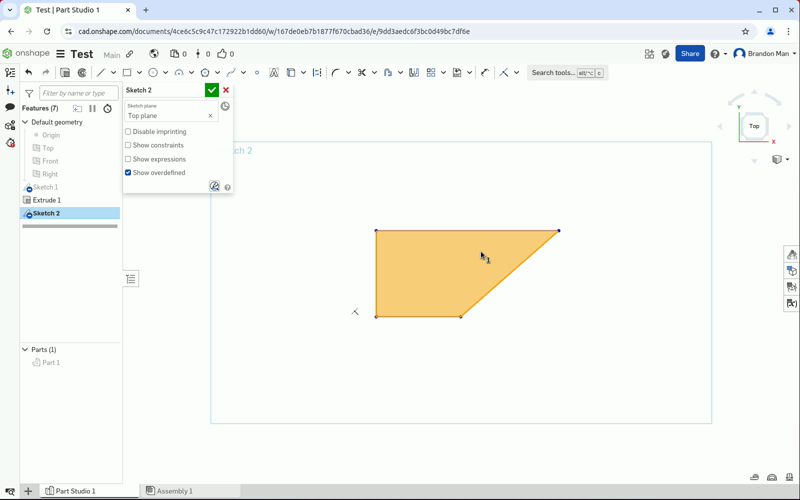
mouse_move(73, 352)
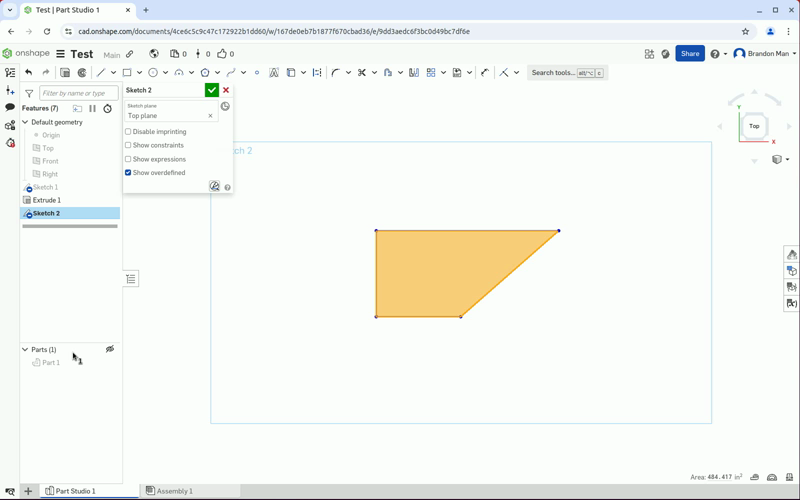
key(shift+y)
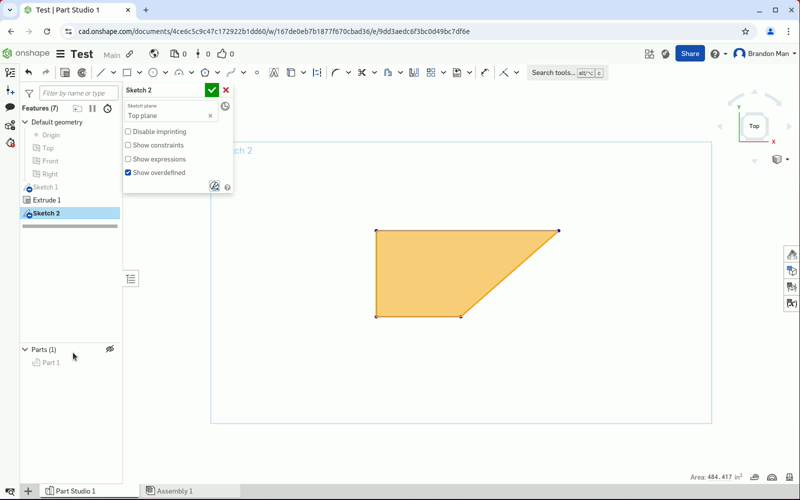
key(shift+e)
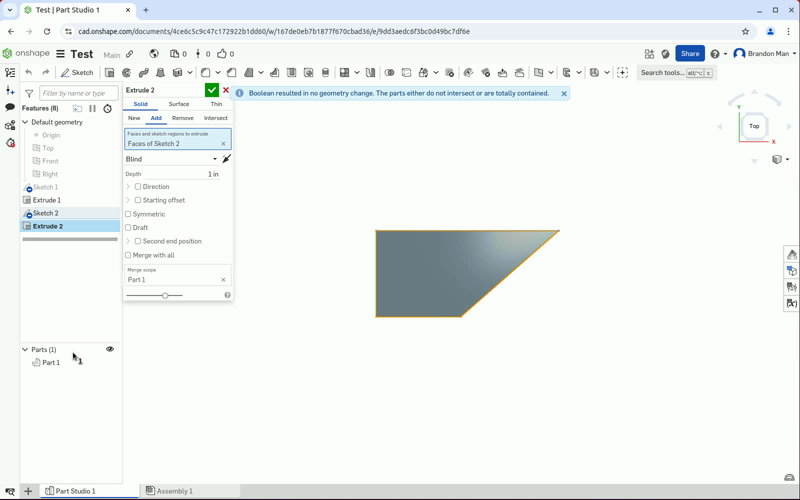
mouse_move(143, 106)
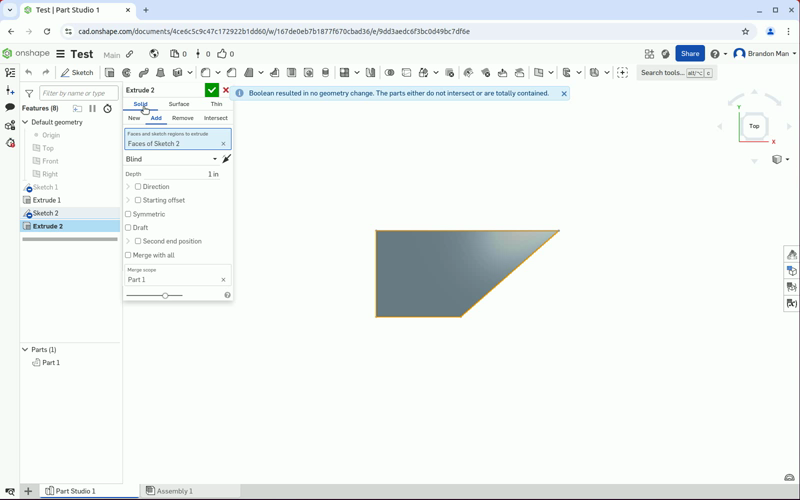
click(143, 106)
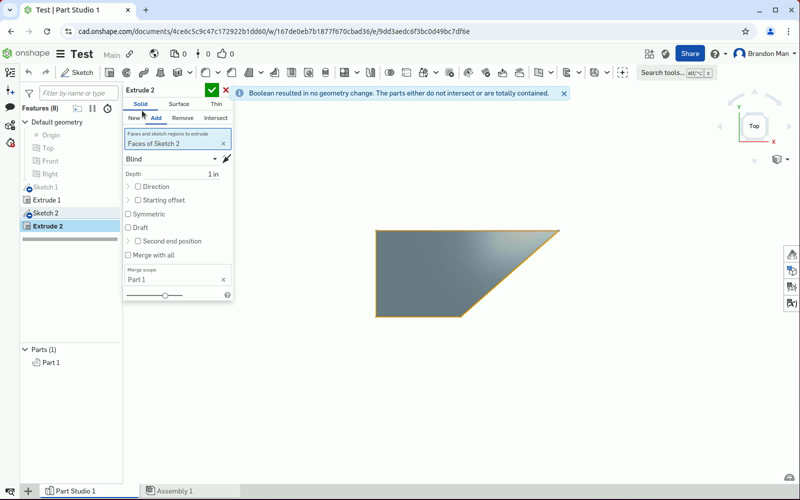
mouse_move(137, 120)
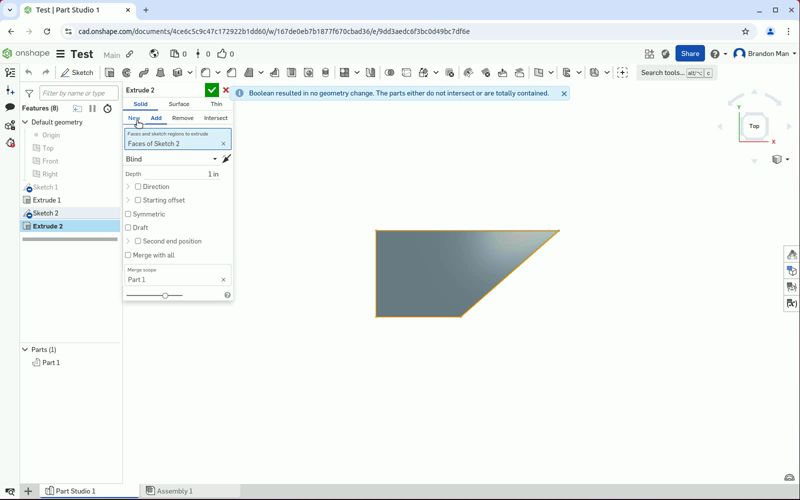
click(137, 120)
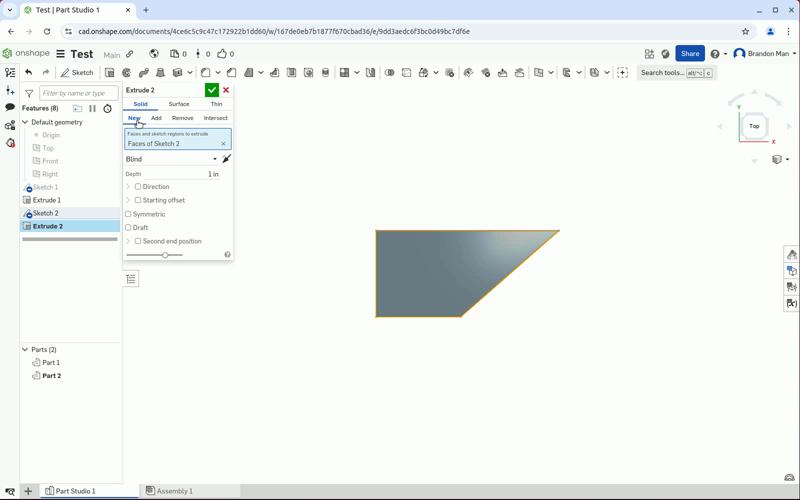
key(tab, 4)
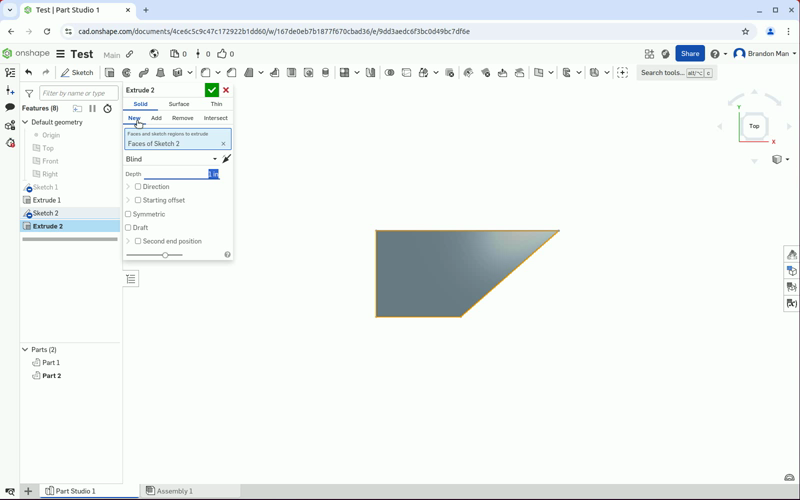
text(6.74)
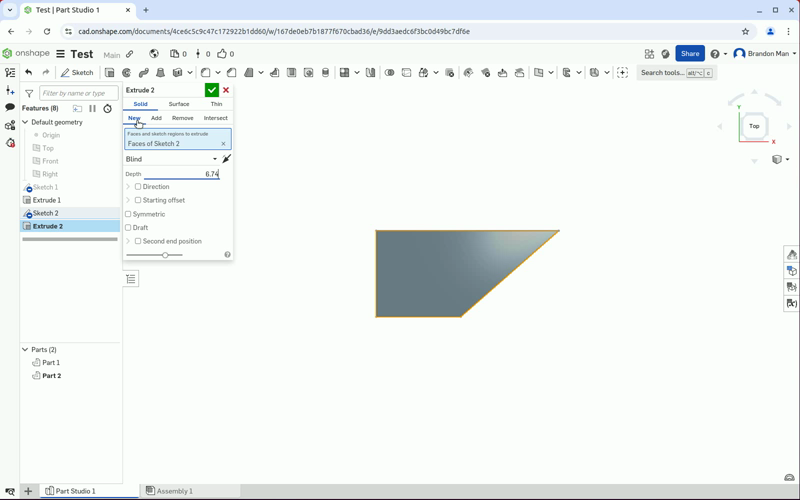
key(enter)
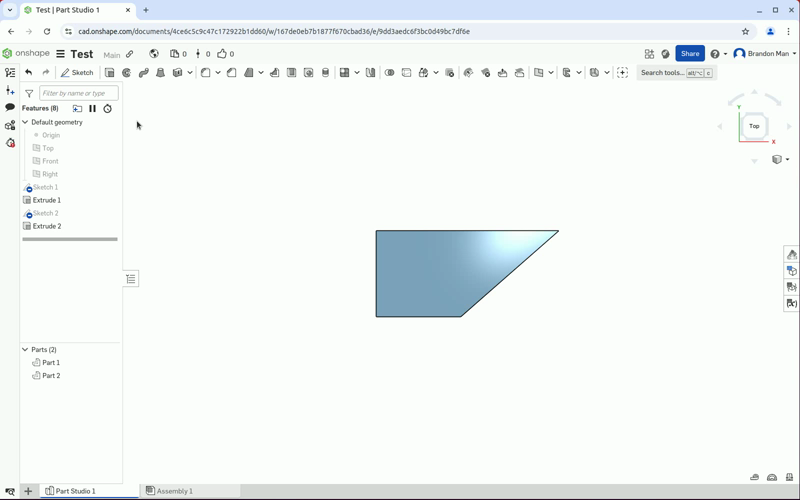
key(shift+h)
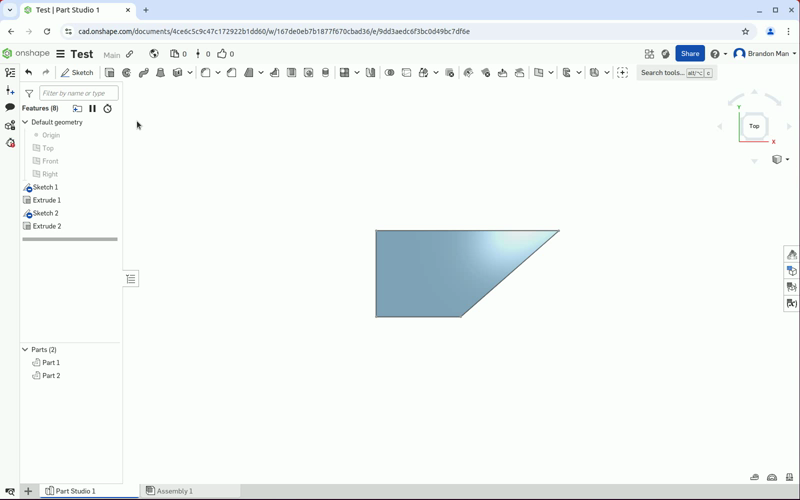
key(shift+h)
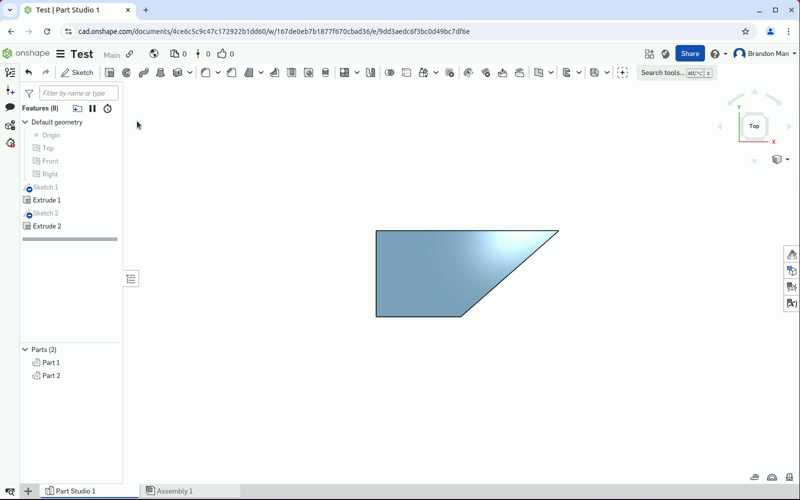
mouse_move(73, 189)
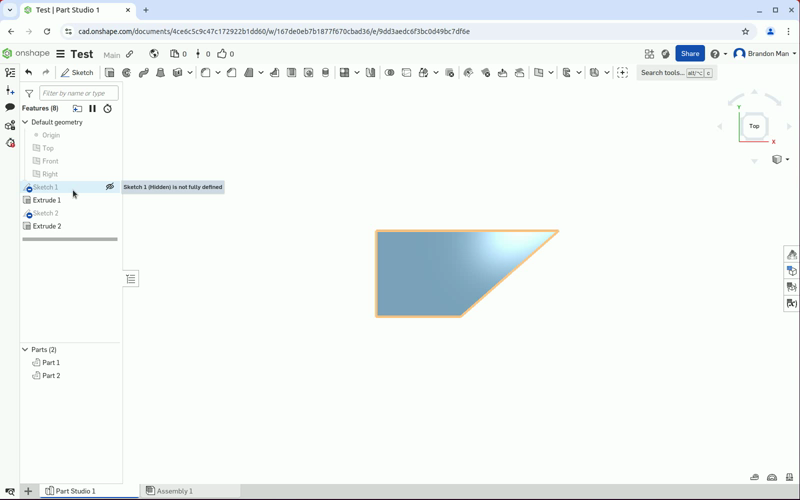
click(73, 189)
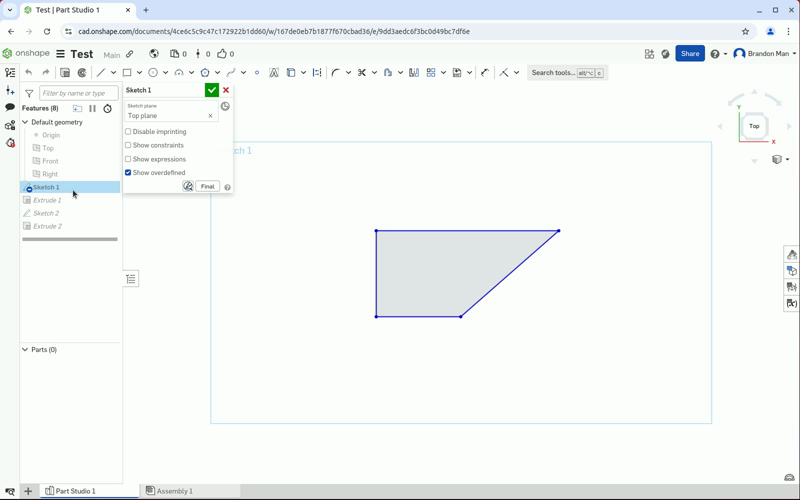
mouse_move(229, 92)
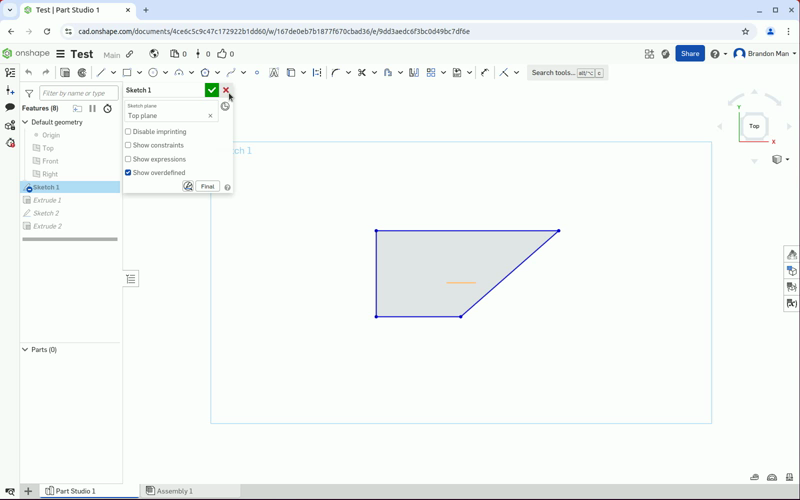
click(229, 92)
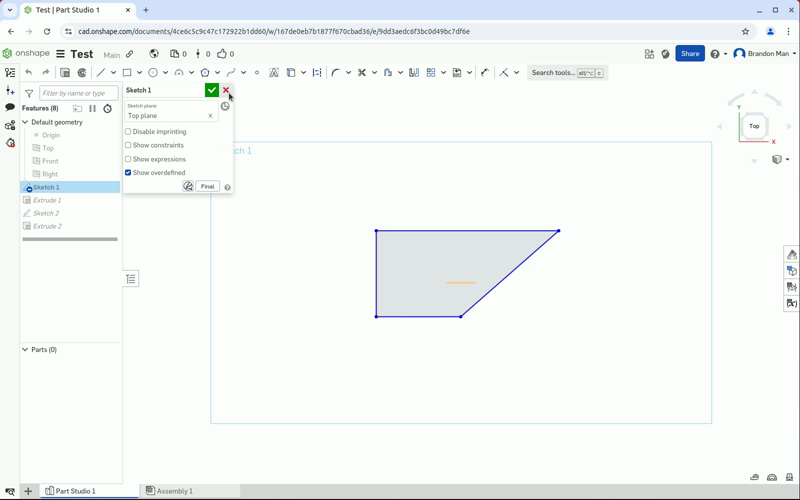
key(shift+s)
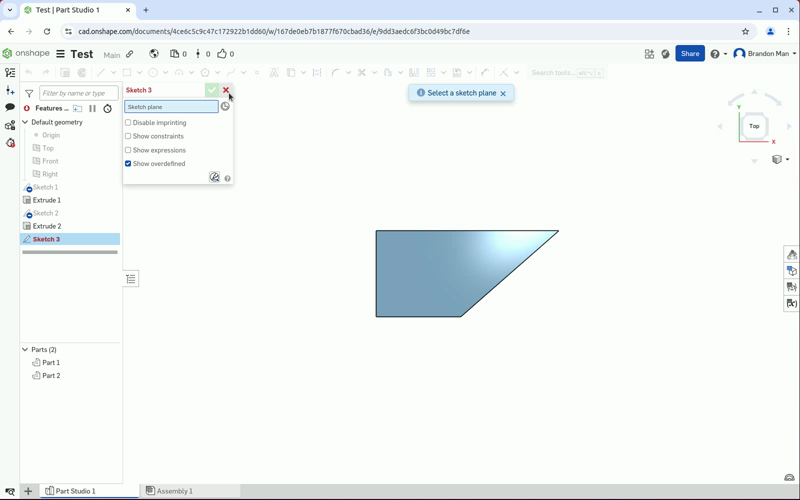
mouse_move(73, 150)
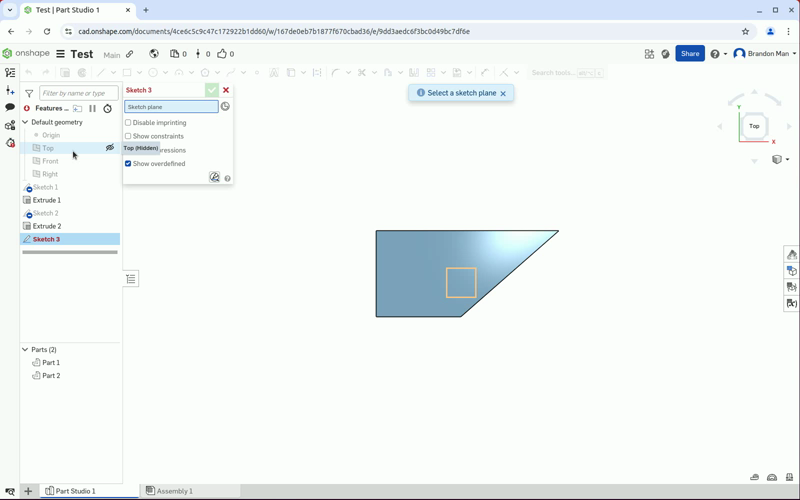
click(73, 150)
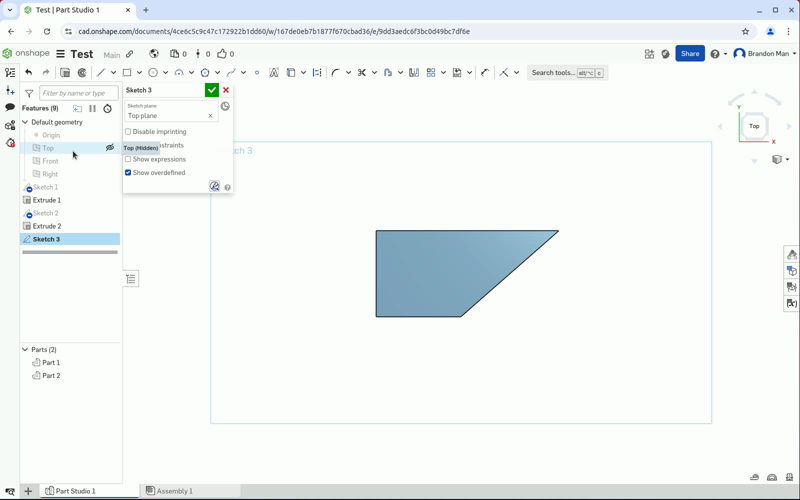
mouse_move(73, 352)
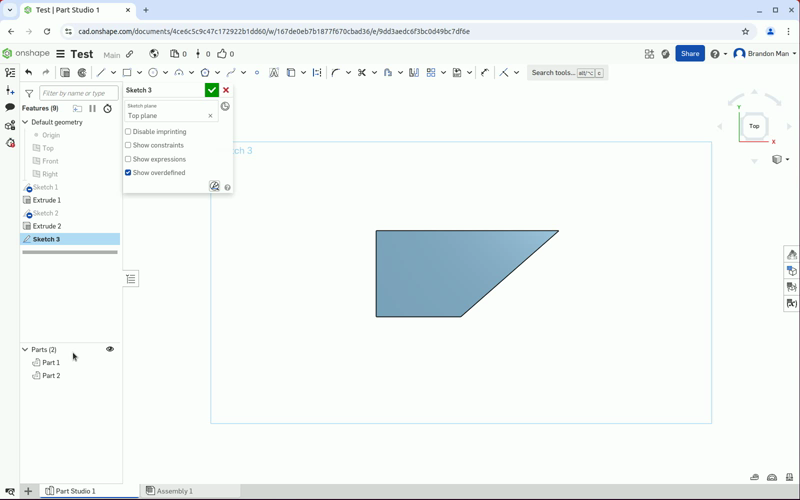
key(y)
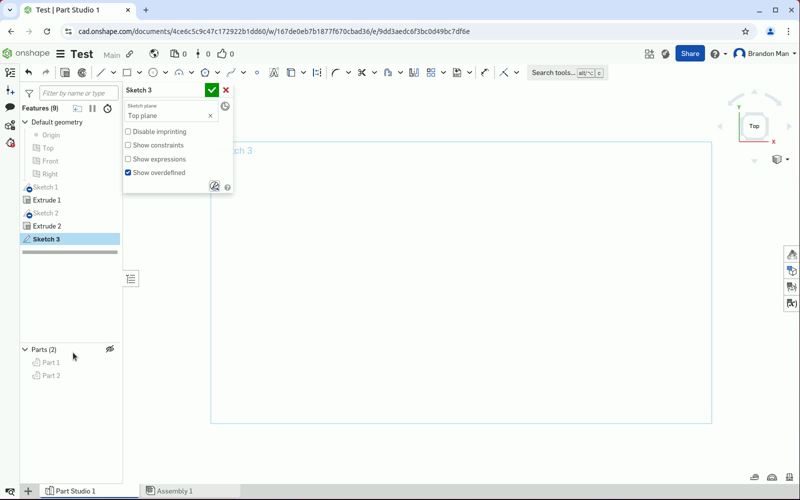
key(l)
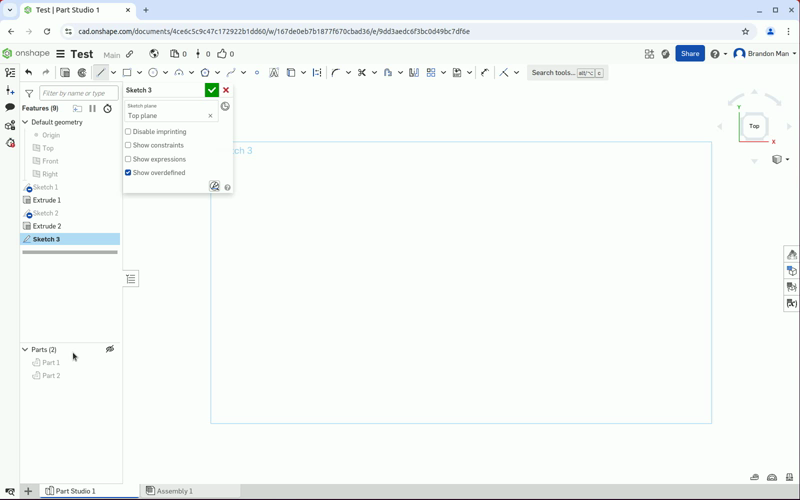
key_down(shift)
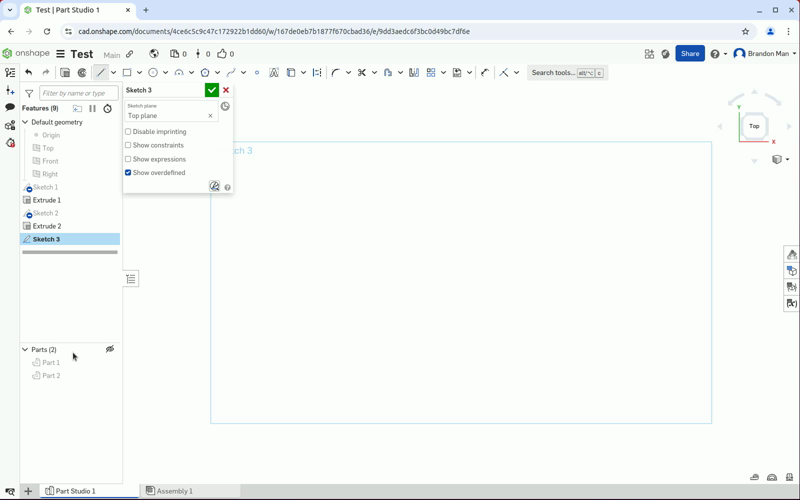
mouse_move(460, 316)
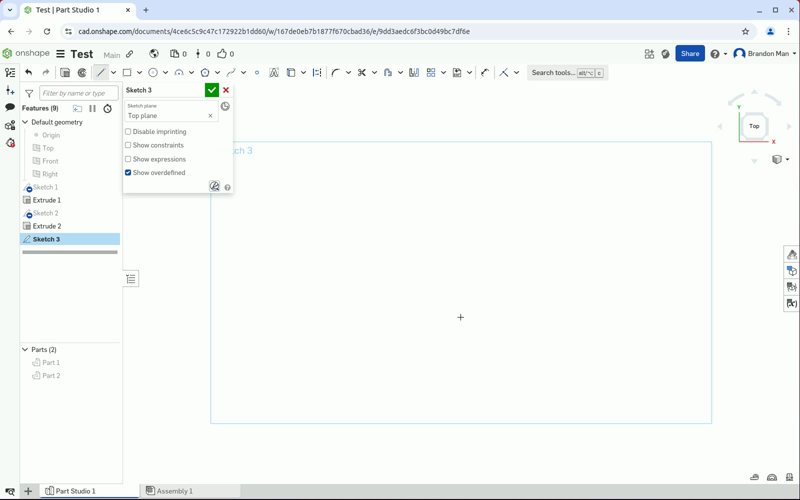
click(460, 316)
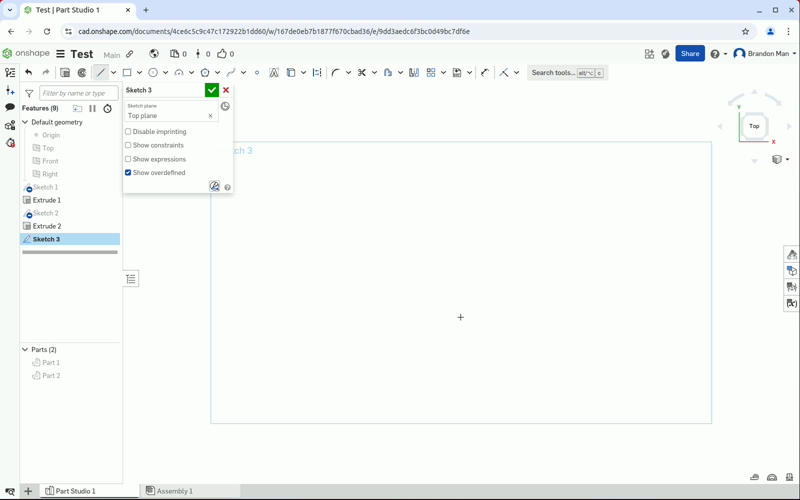
key_up(shift)
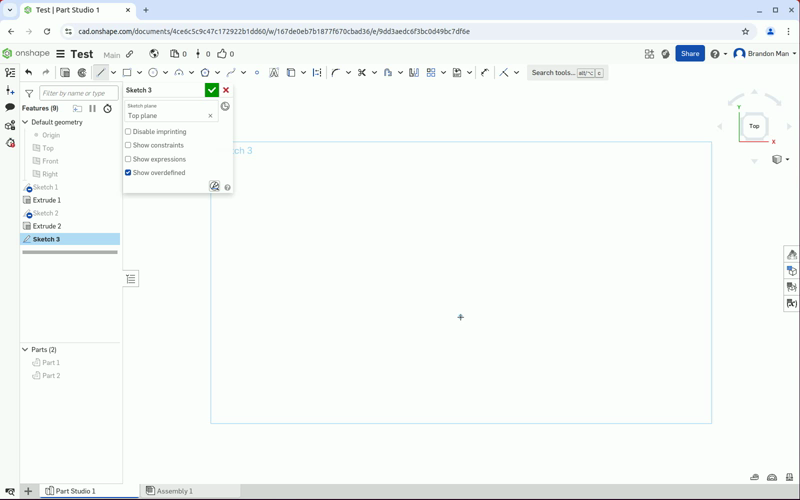
key_down(shift)
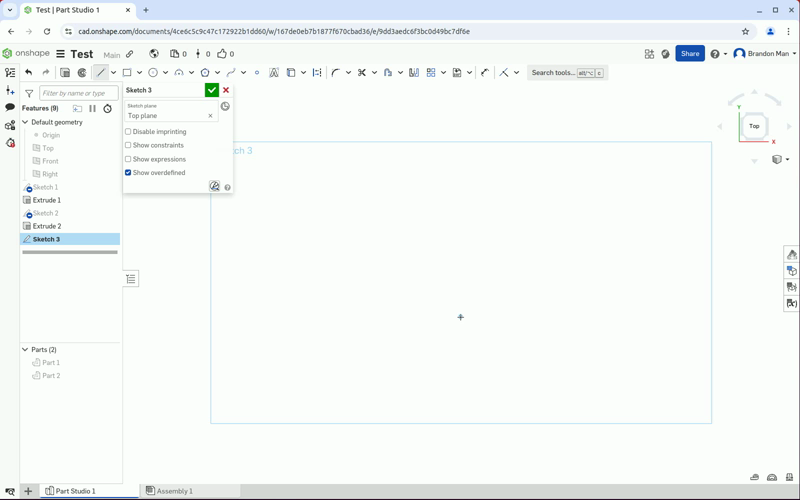
mouse_move(559, 316)
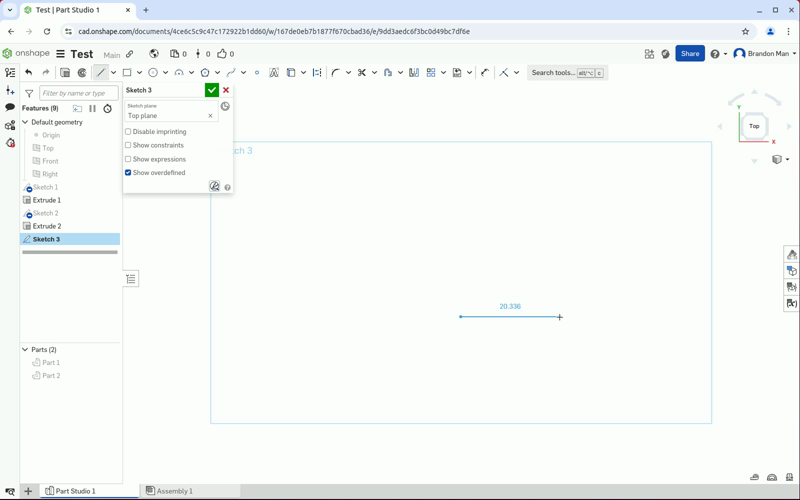
click(559, 316)
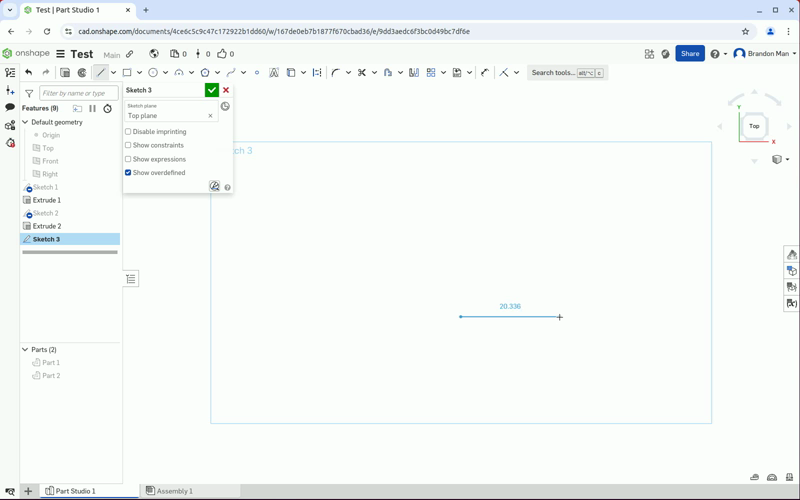
key_up(shift)
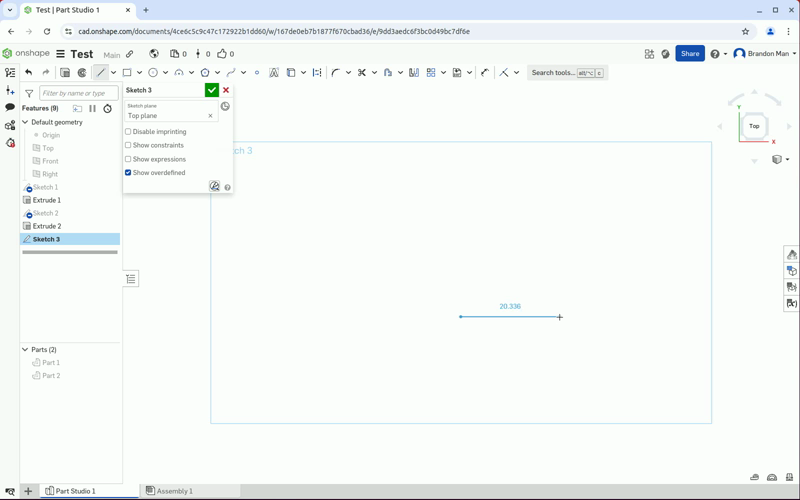
key_down(shift)
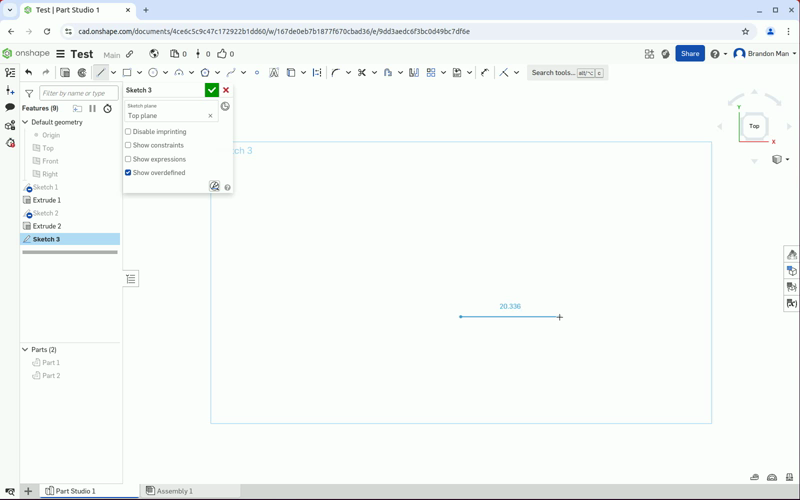
mouse_move(559, 228)
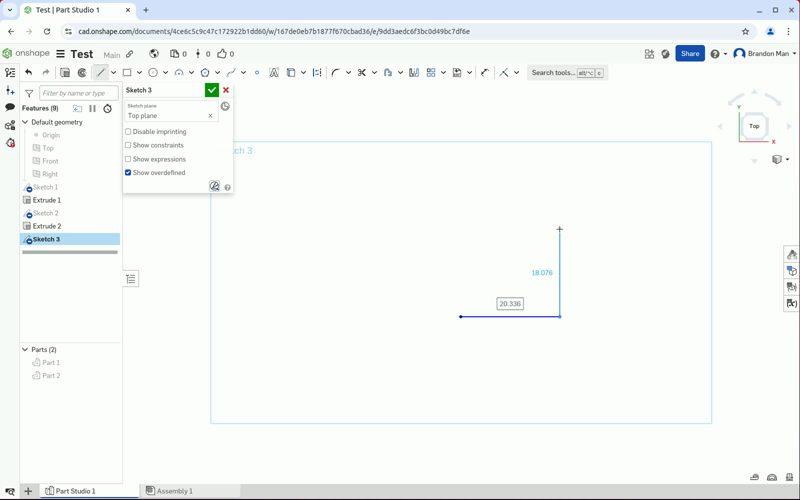
click(559, 228)
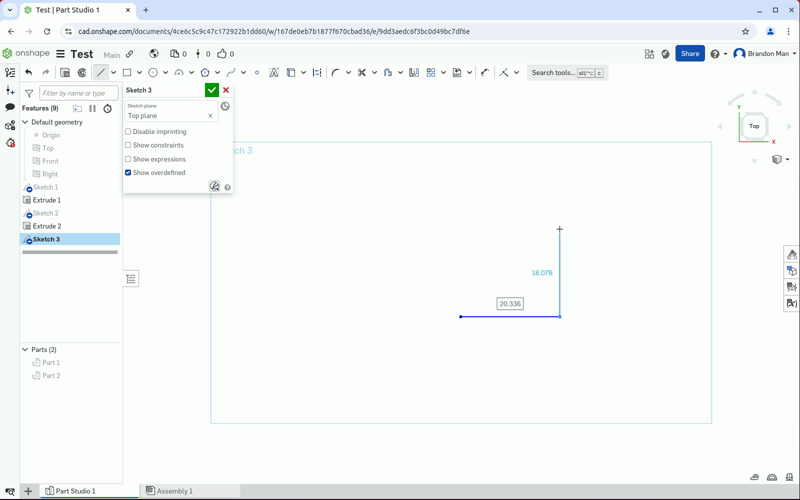
key_up(shift)
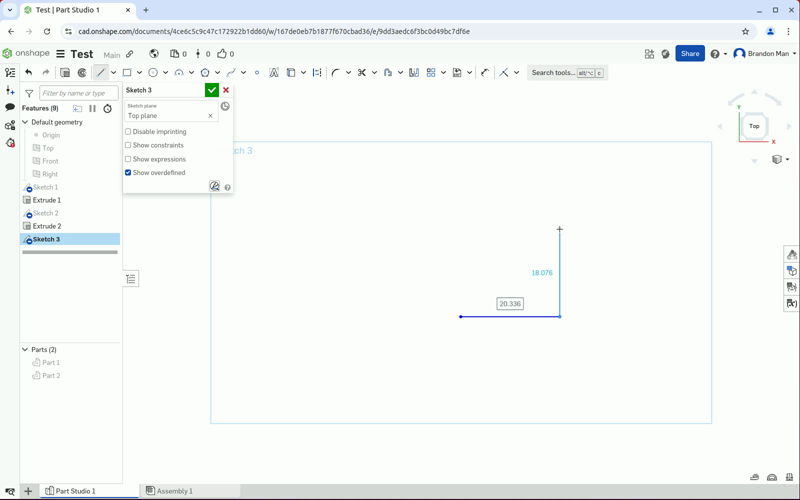
key_down(shift)
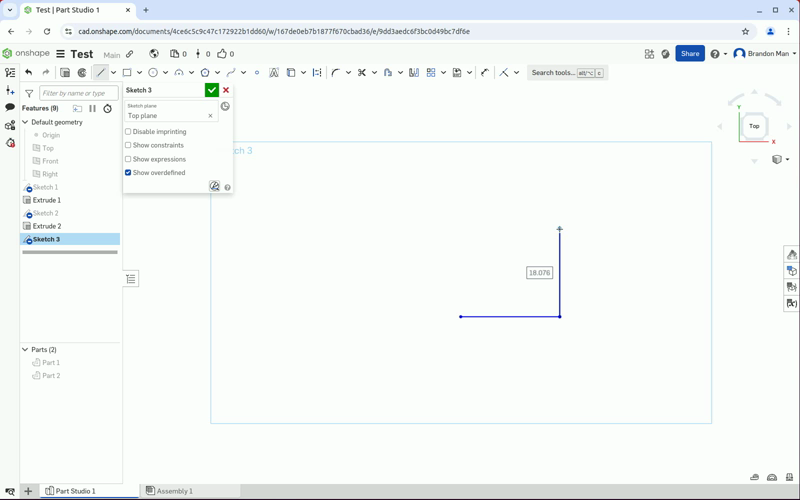
mouse_move(460, 316)
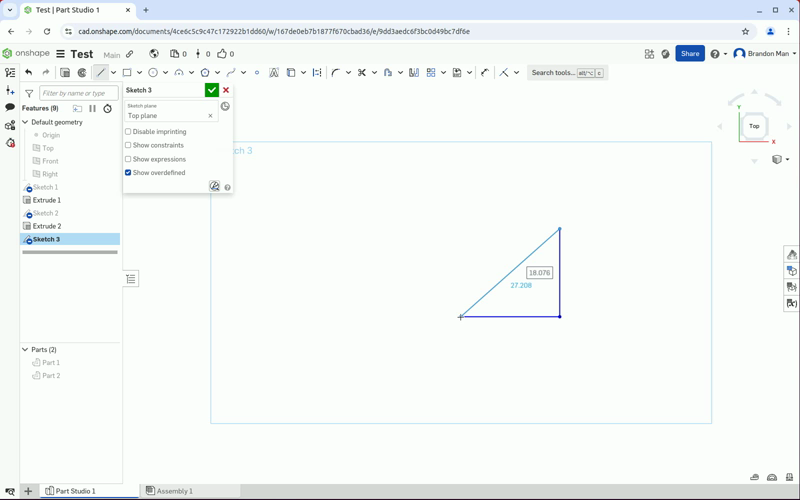
key_up(shift)
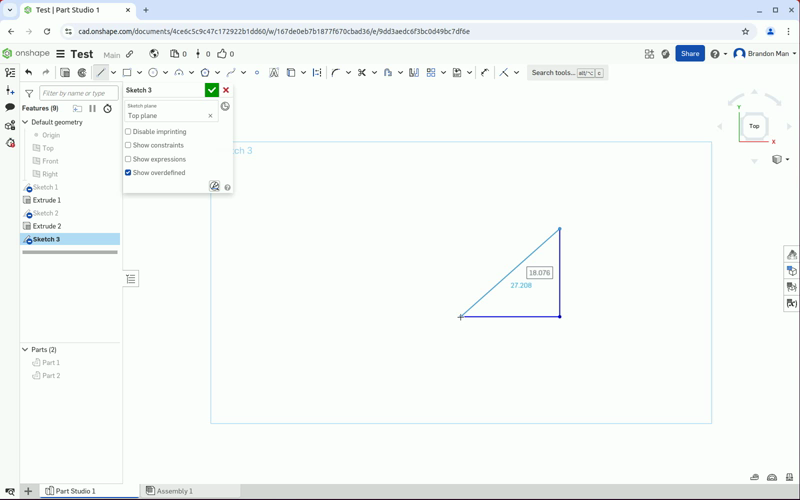
click(460, 316)
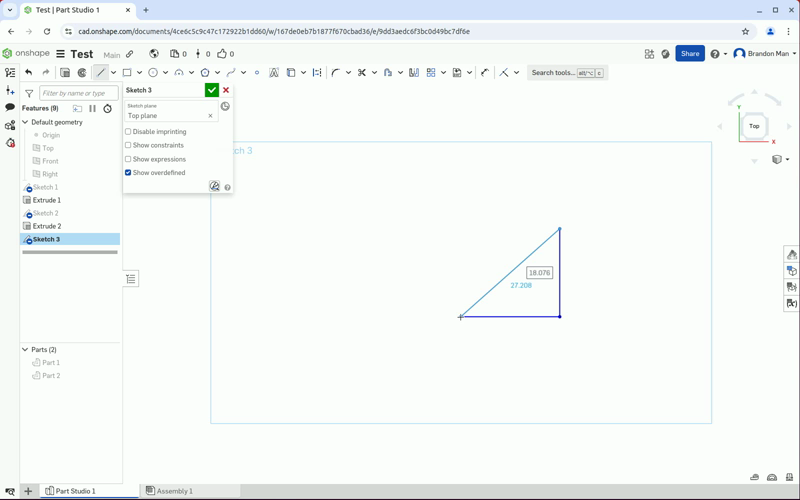
key(esc)
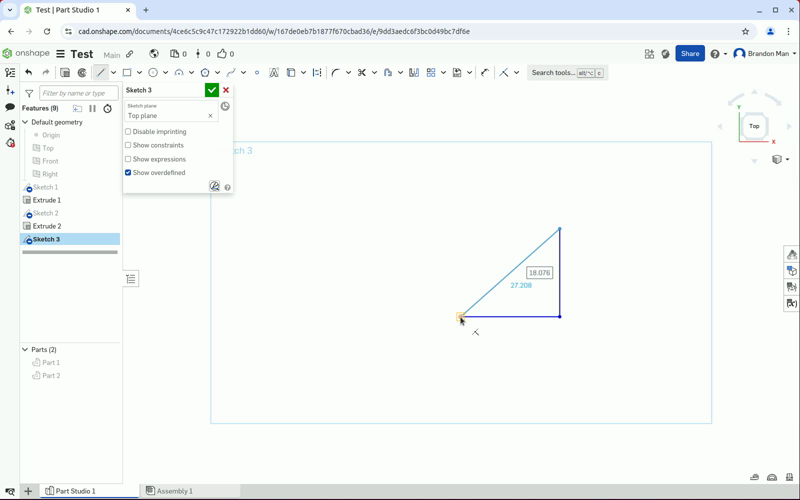
mouse_move(524, 298)
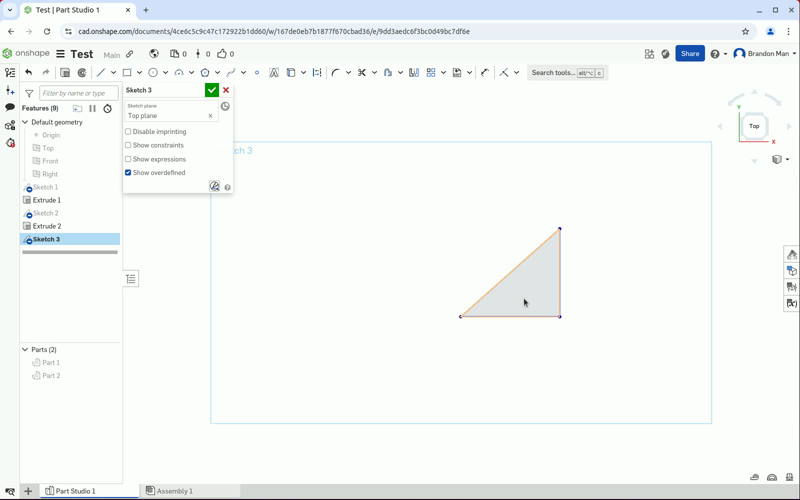
click(524, 298)
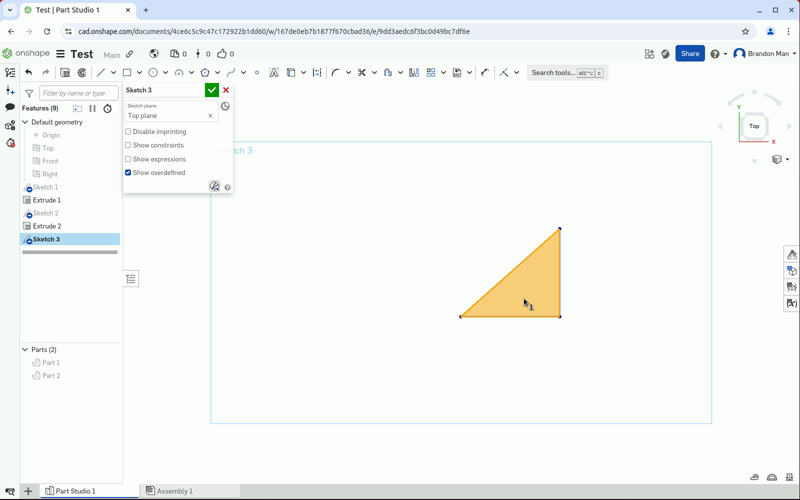
mouse_move(73, 352)
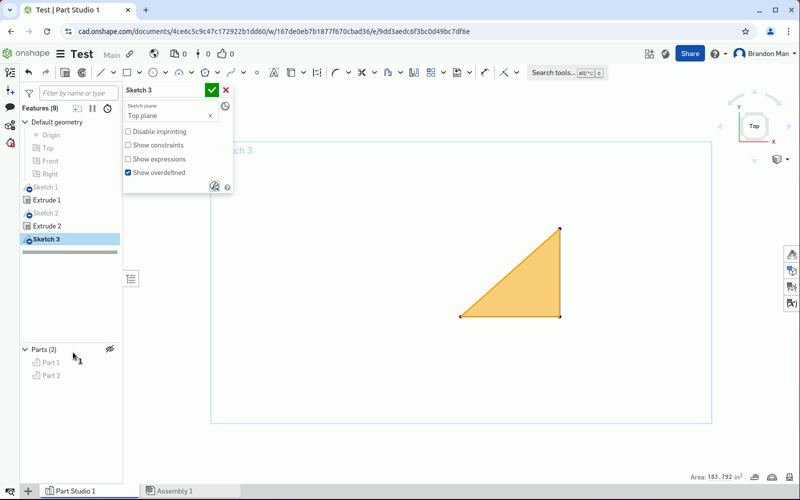
key(shift+y)
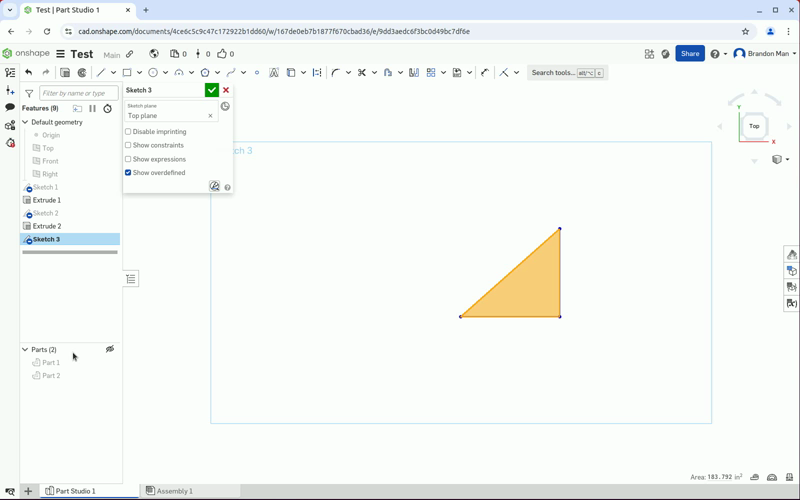
key(shift+e)
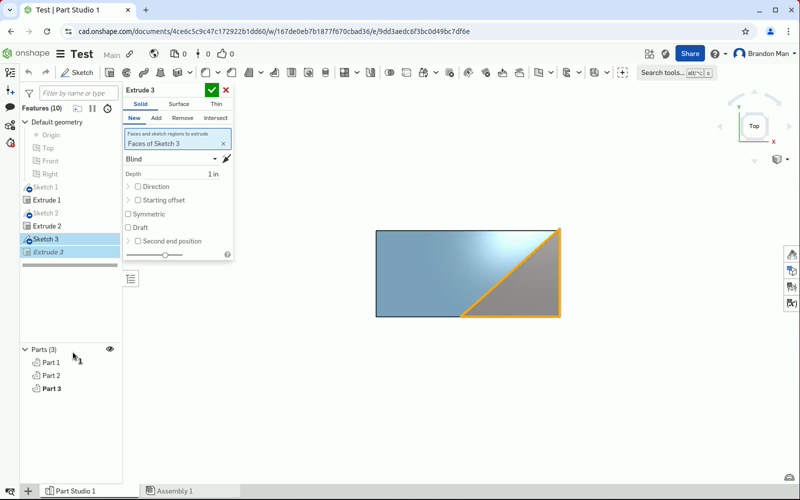
mouse_move(143, 106)
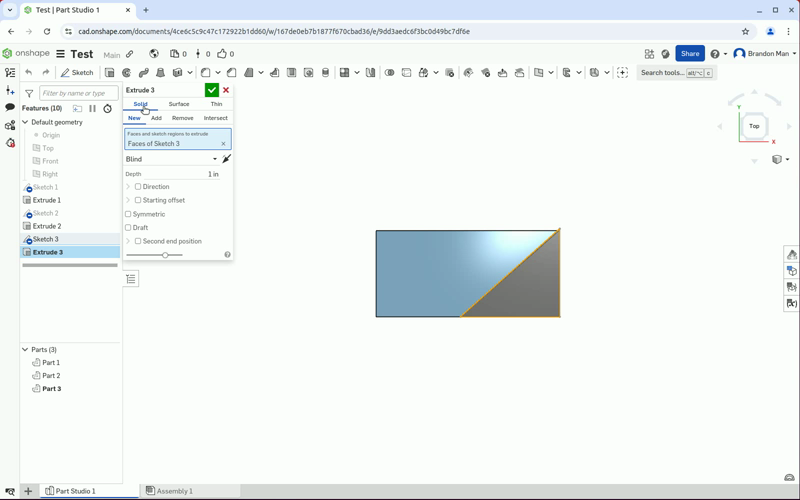
click(143, 106)
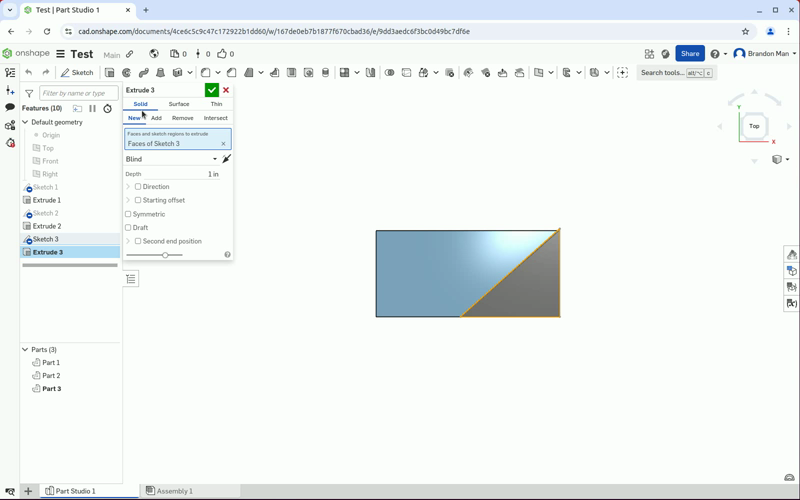
mouse_move(137, 120)
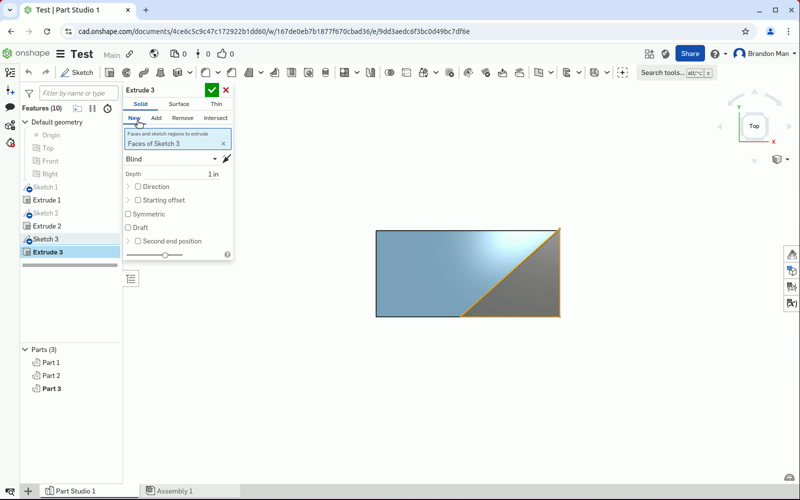
click(137, 120)
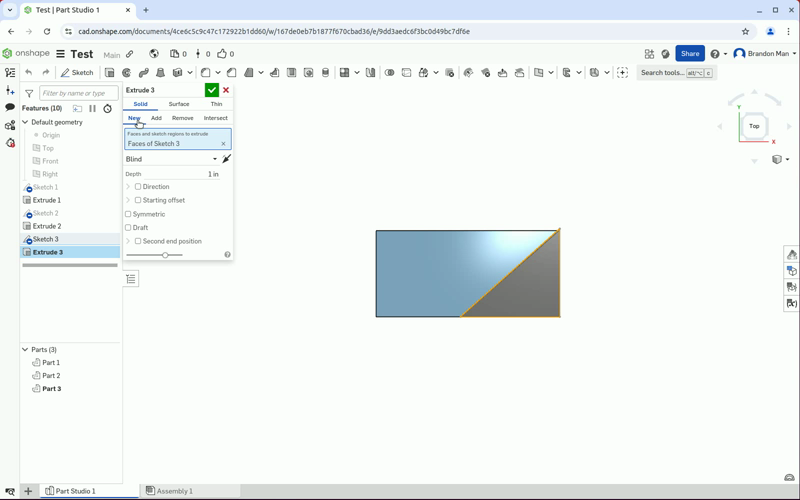
key(tab, 4)
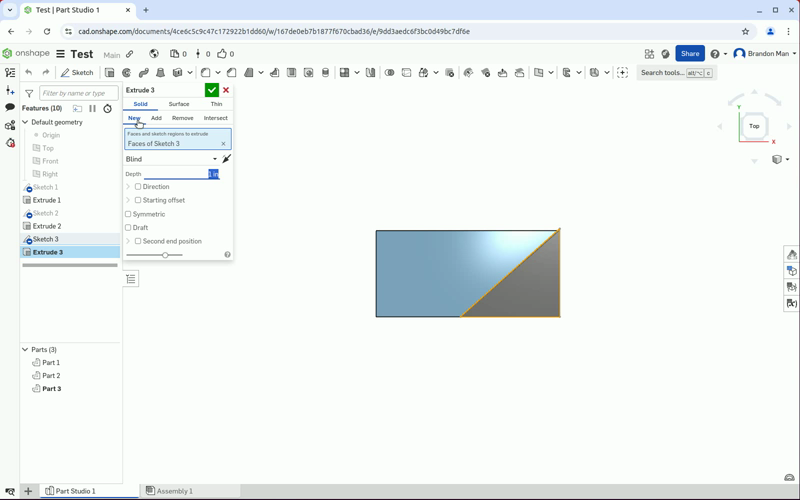
text(6.74)
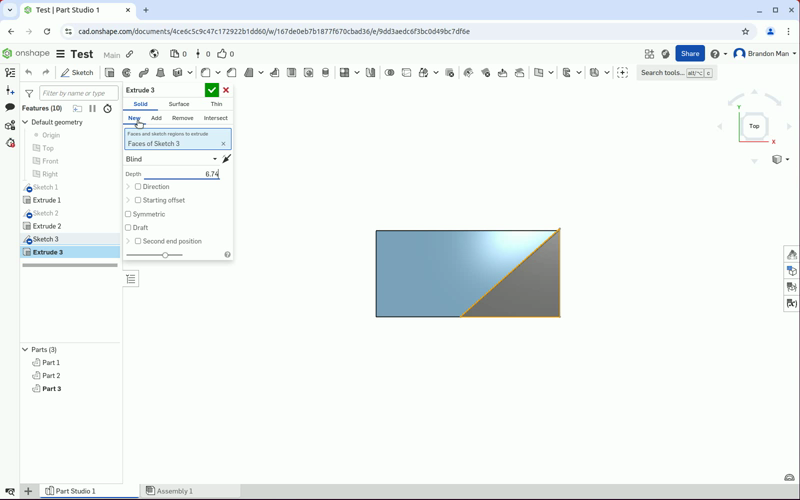
key(enter)
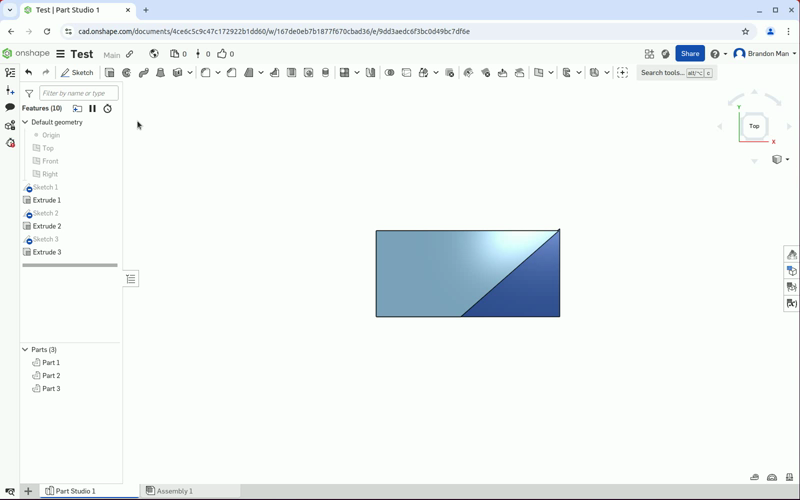
key(shift+h)
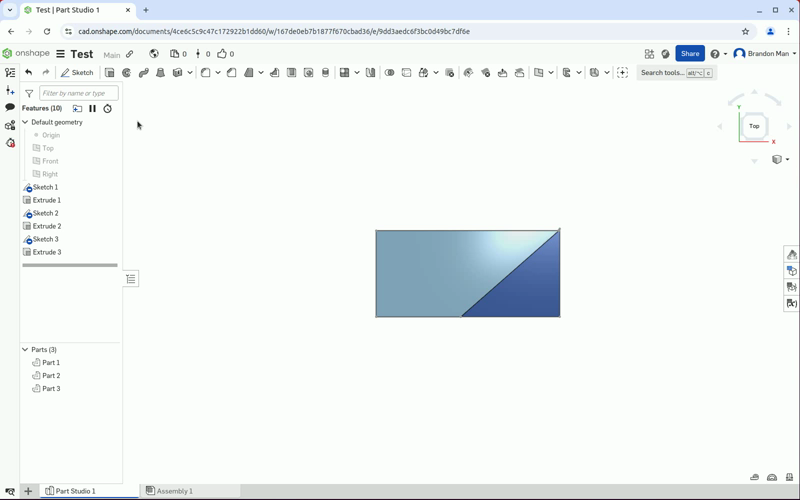
key(shift+h)
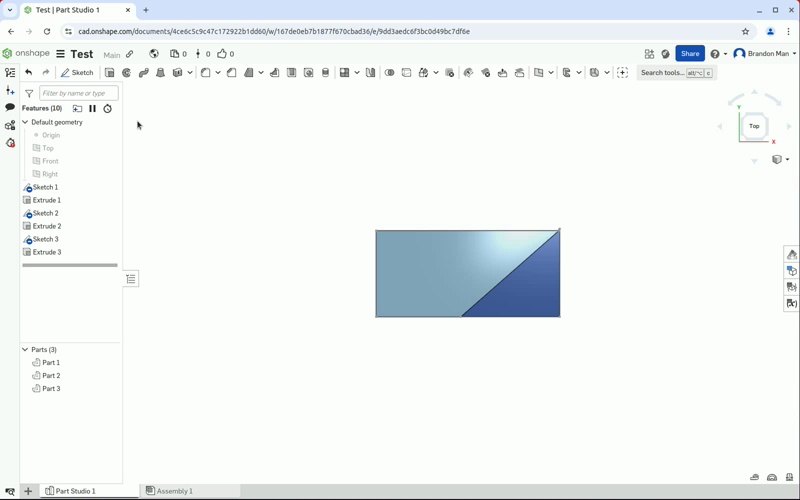
key(shift+7)
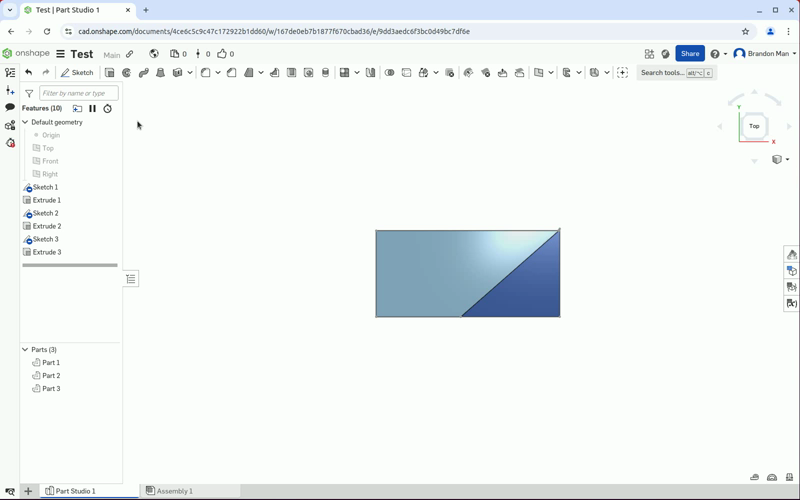
key(up, 3)
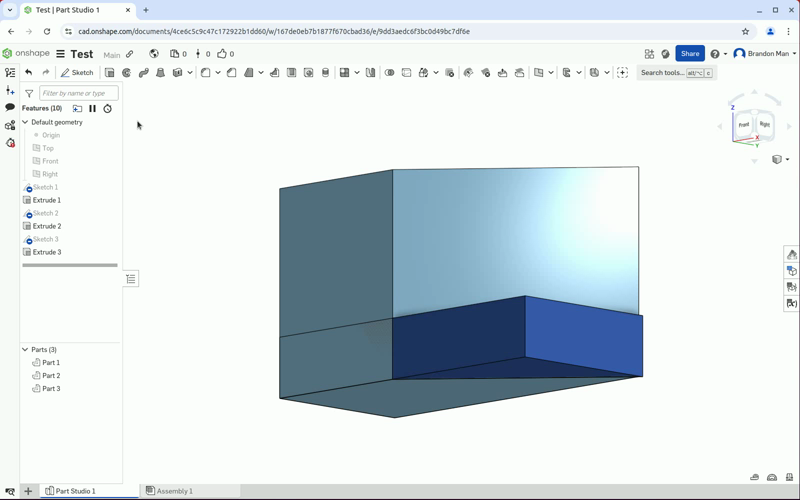
key(left, 3)
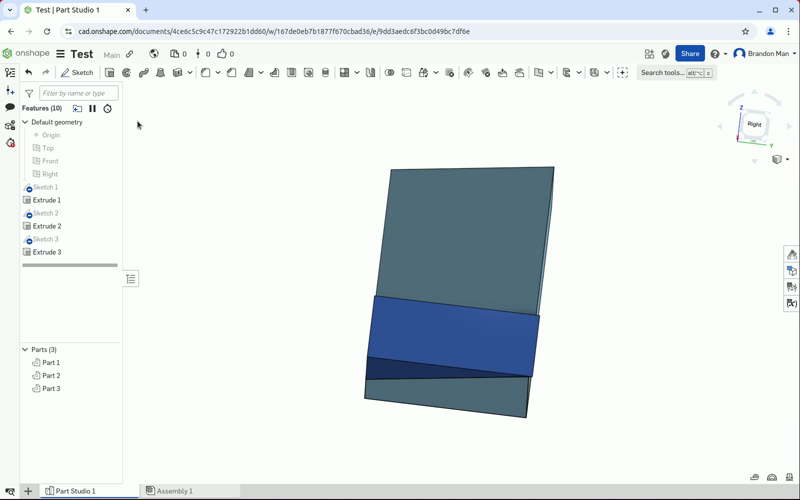
key(right, 3)
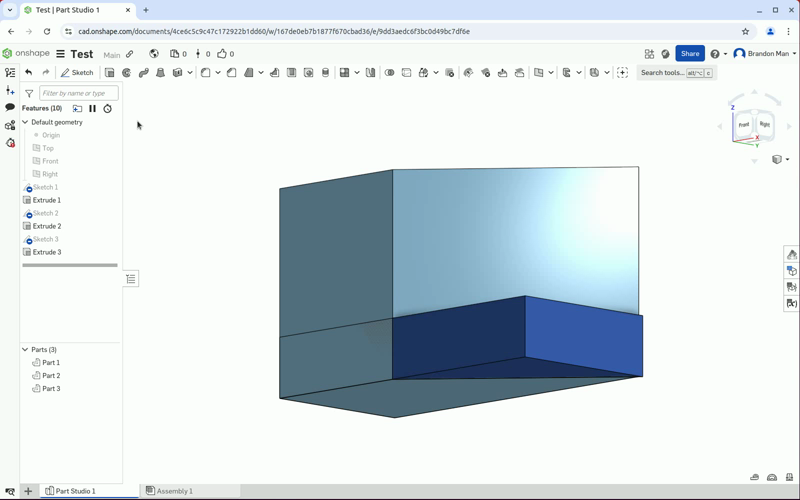
key(down, 3)
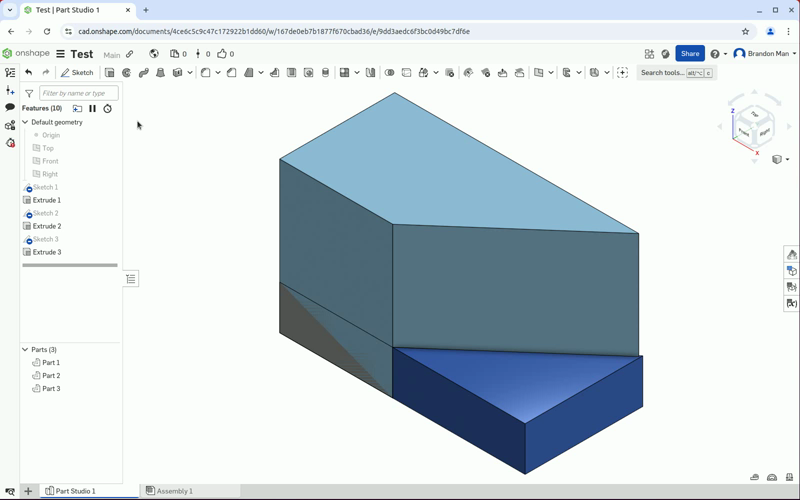
mouse_move(73, 189)
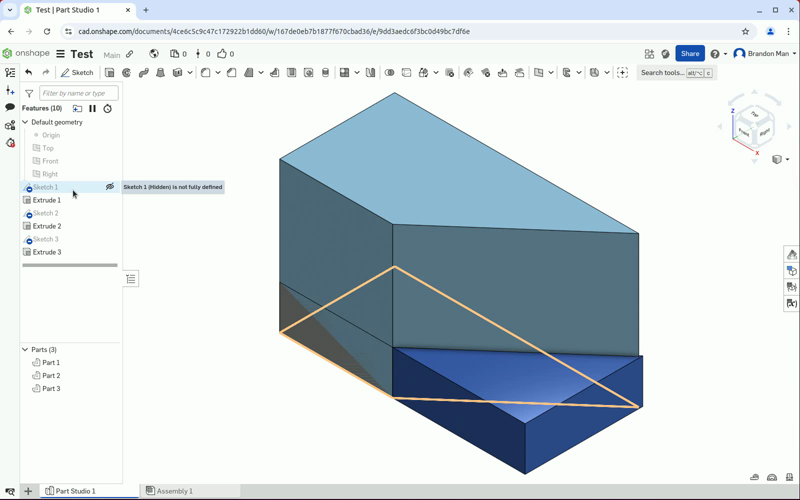
click(73, 189)